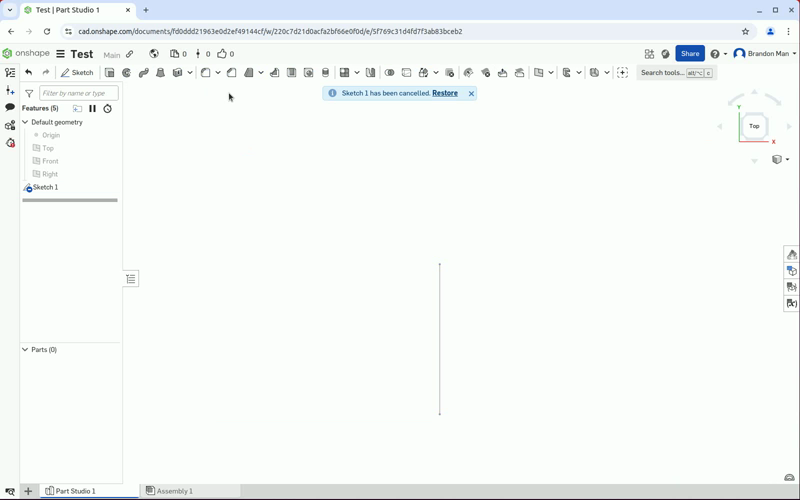
key(shift+h)
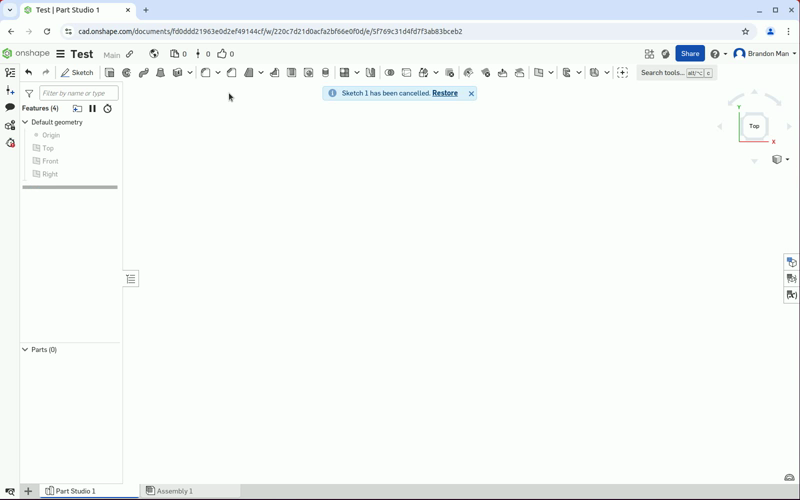
mouse_move(73, 352)
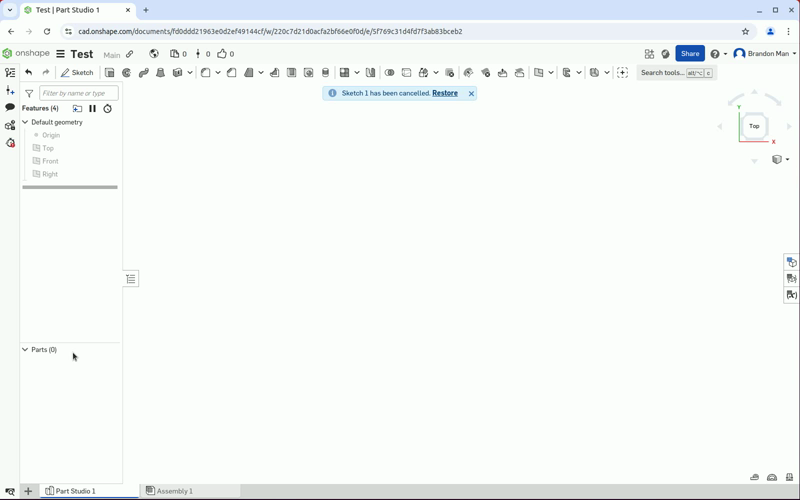
key(y)
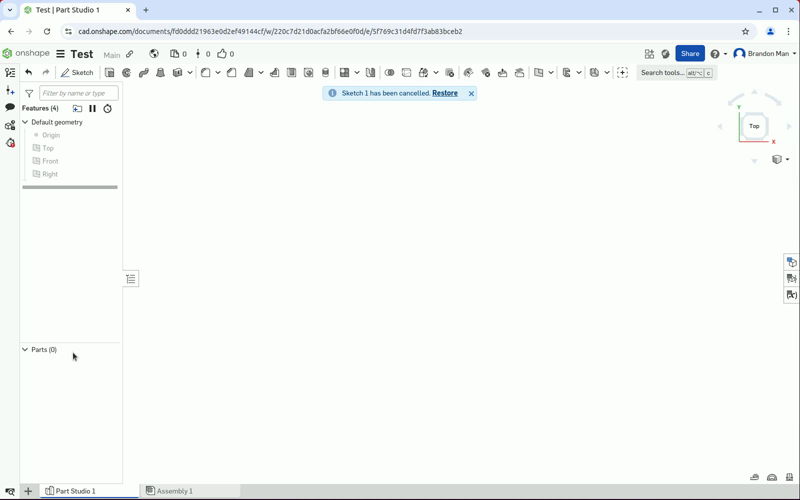
key(shift+p)
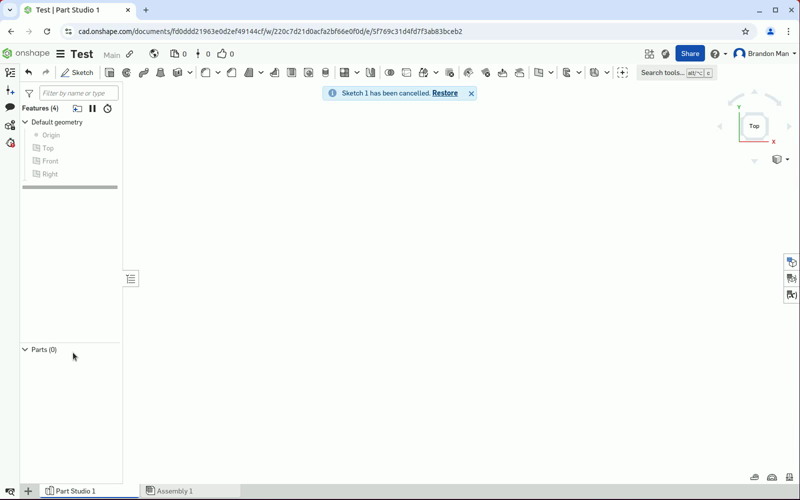
key(space)
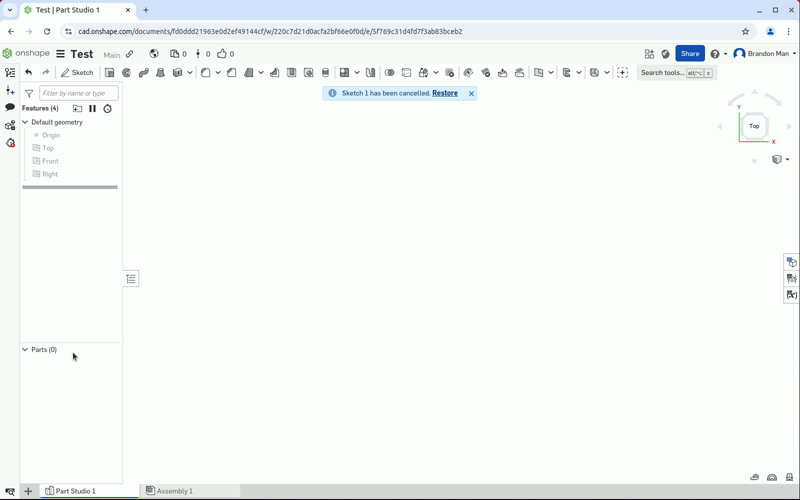
key_down(shift)
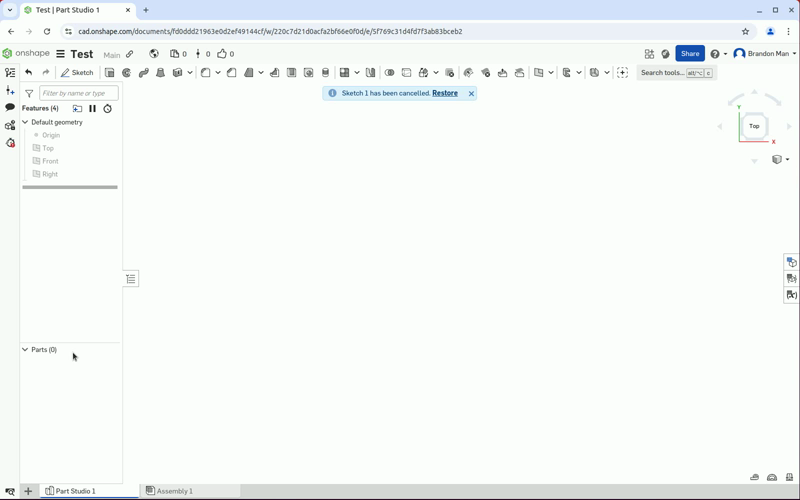
key(up)
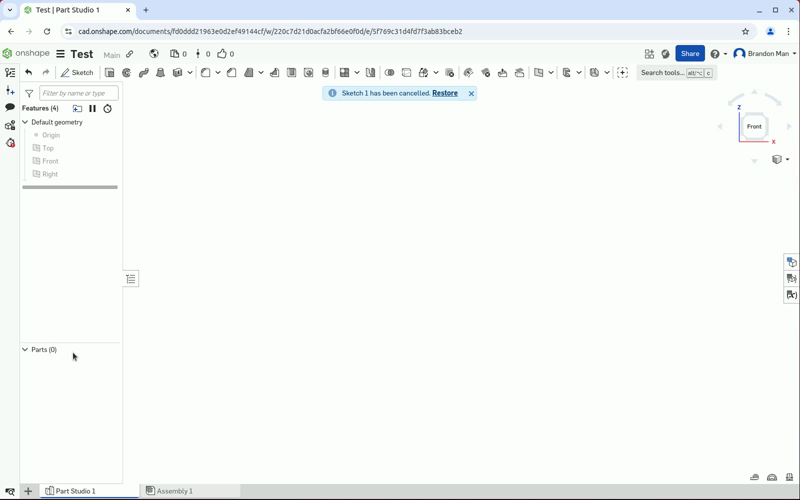
key_up(shift)
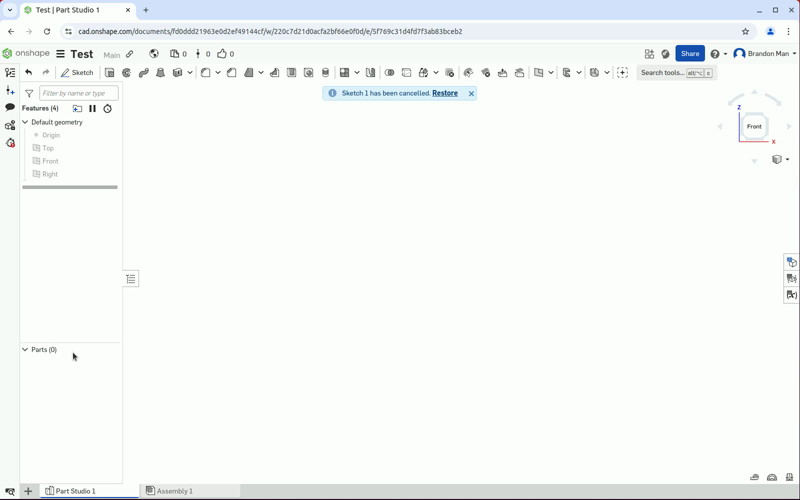
mouse_move(73, 352)
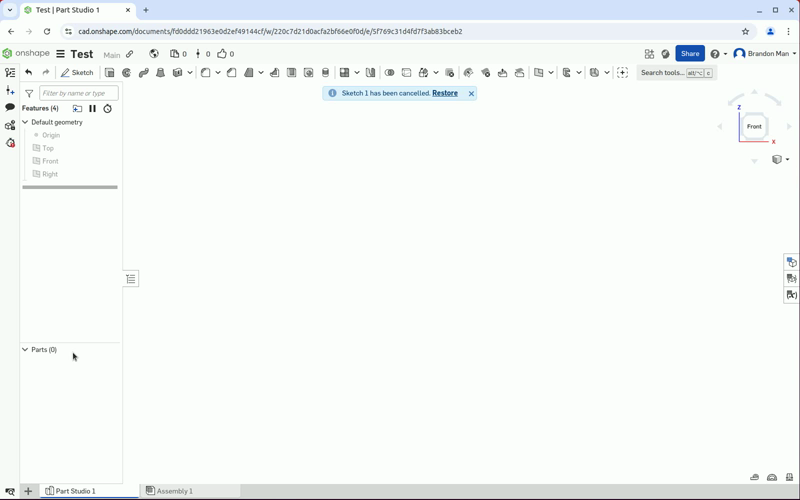
key(shift+y)
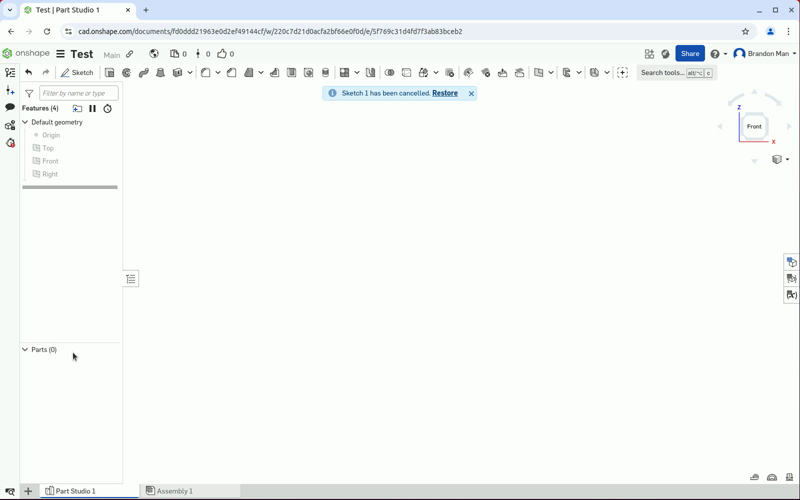
key(shift+s)
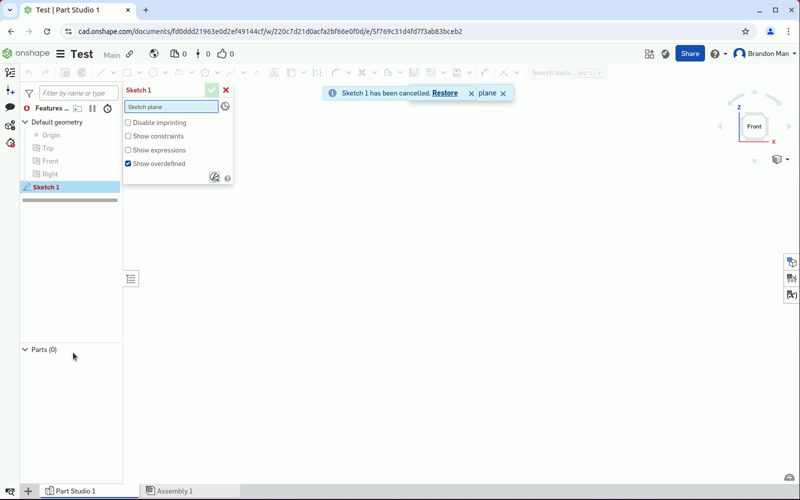
mouse_move(73, 163)
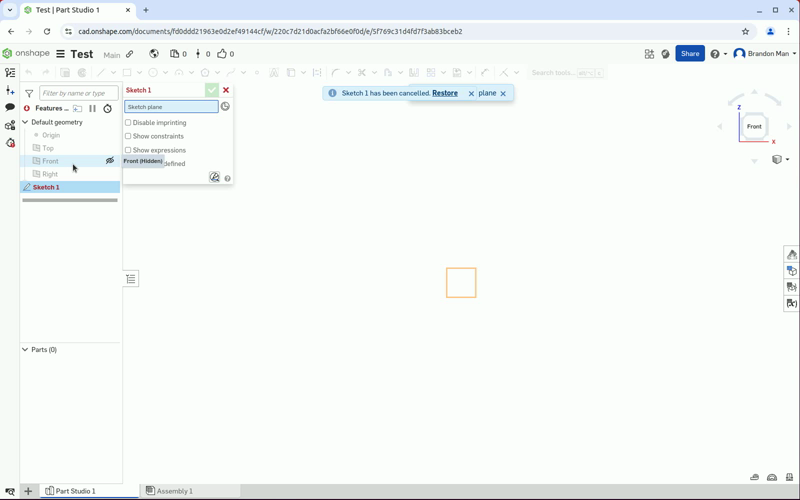
click(73, 163)
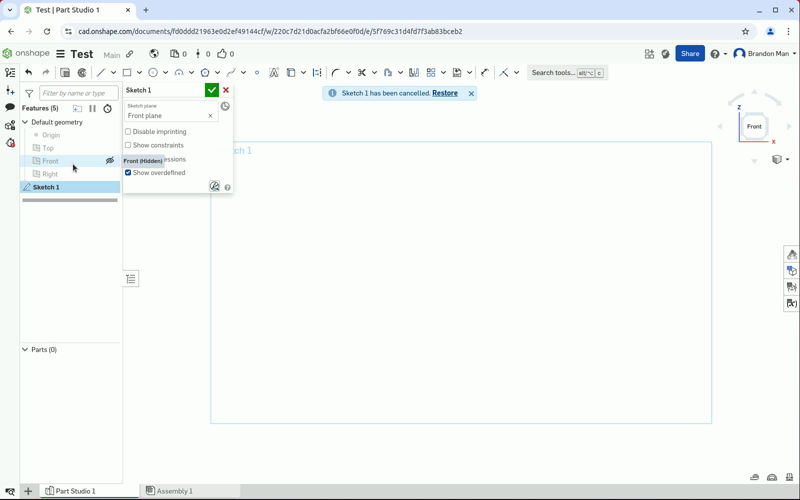
mouse_move(73, 352)
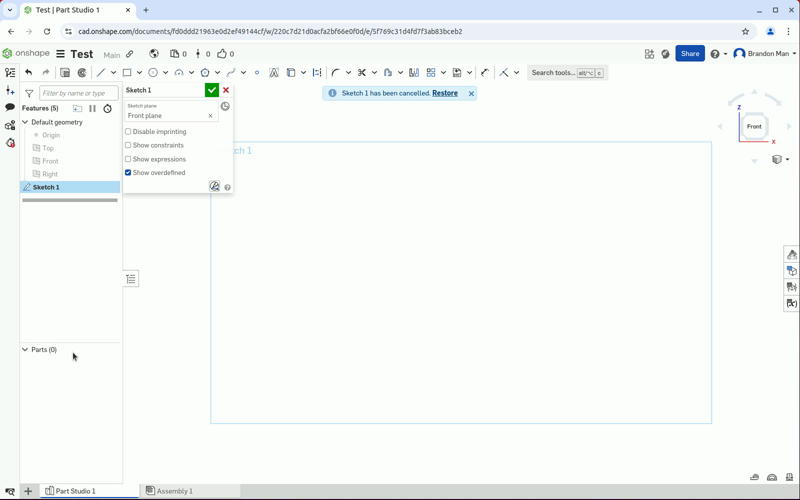
key(y)
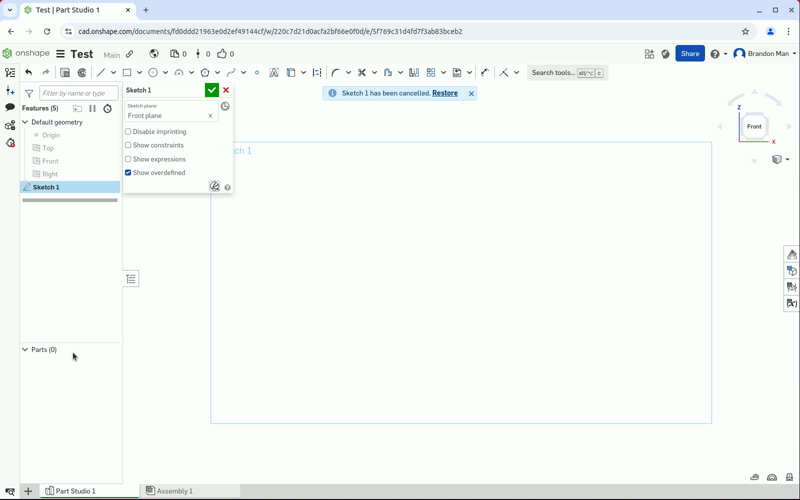
key(c)
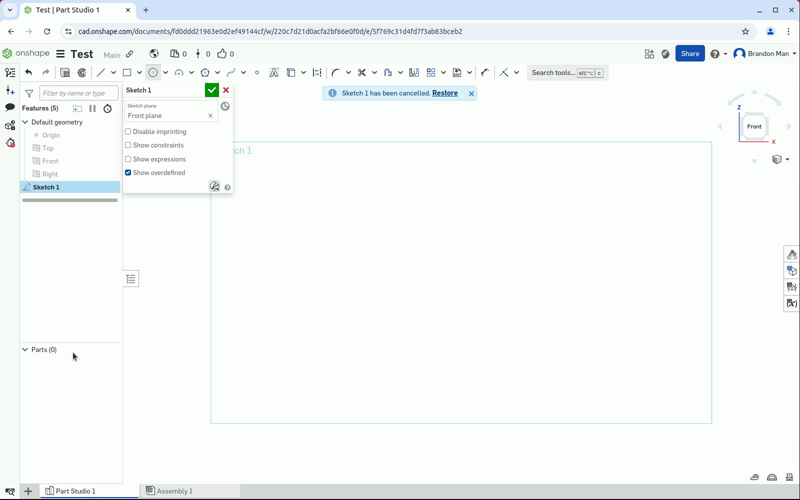
key_down(shift)
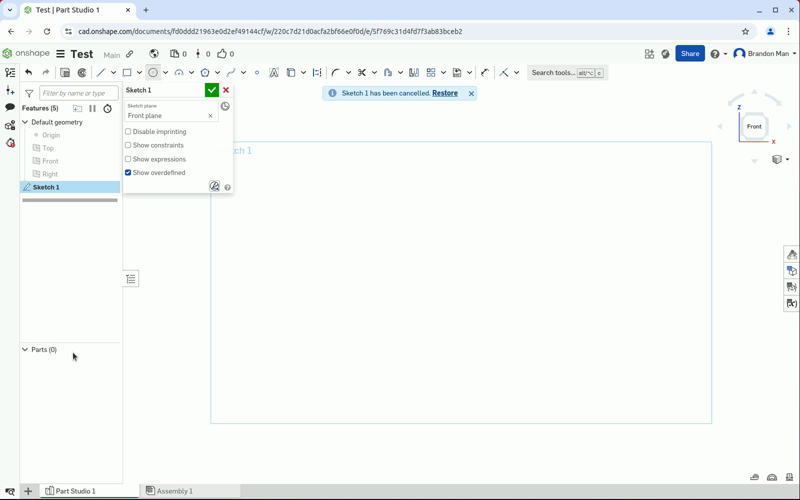
mouse_move(461, 282)
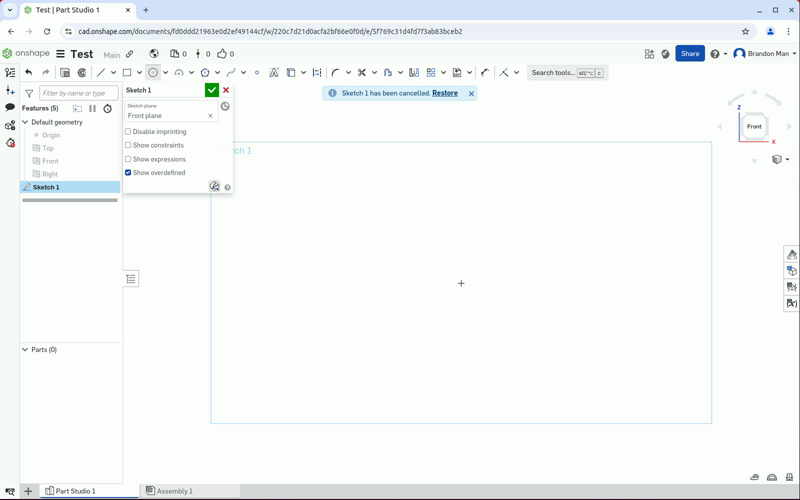
click(461, 282)
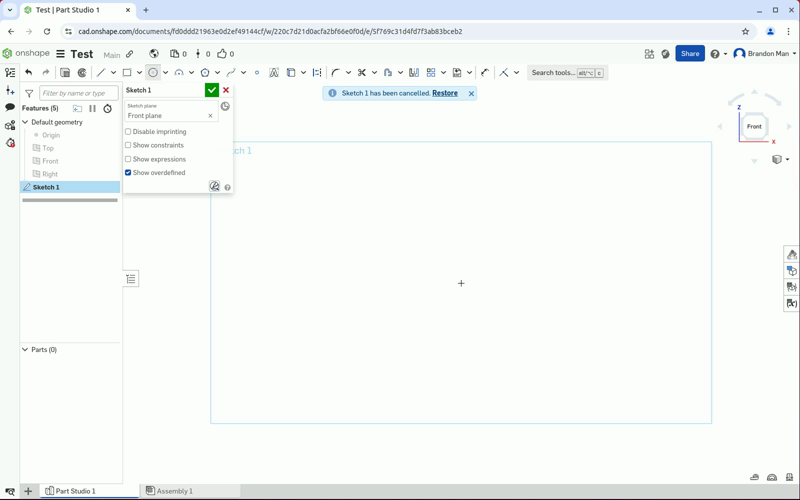
key_up(shift)
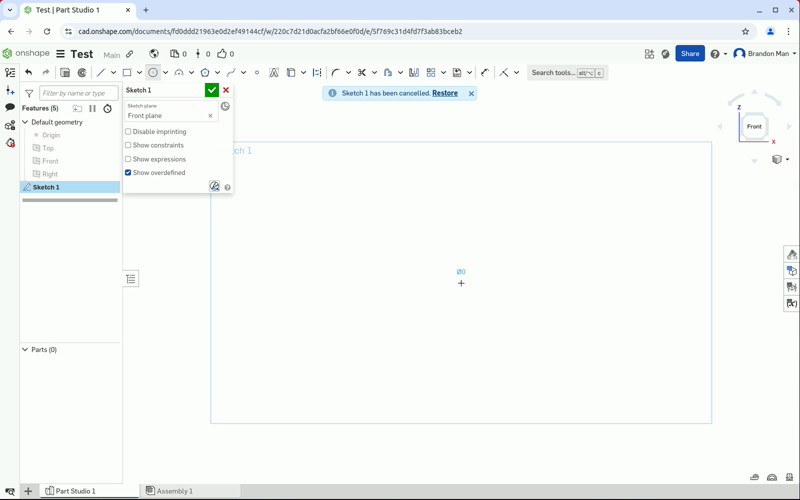
mouse_move(531, 282)
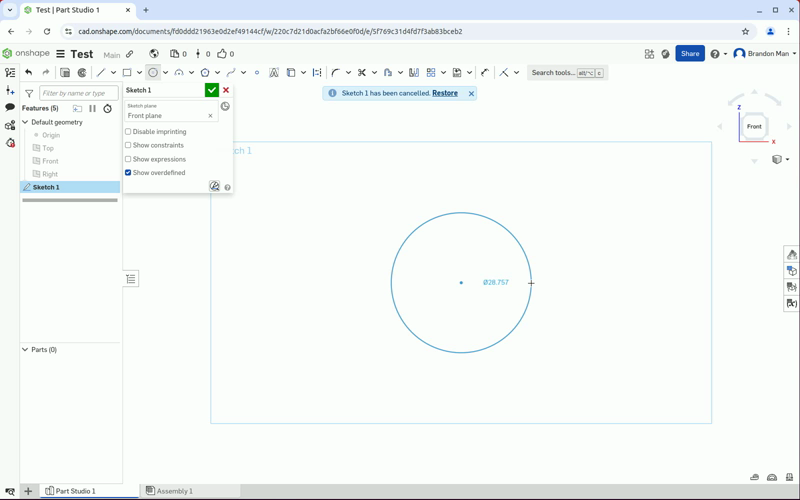
click(531, 282)
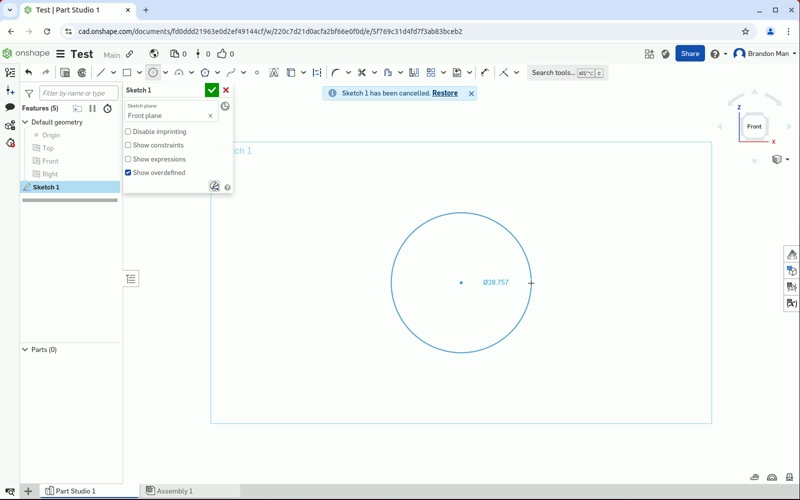
key(esc)
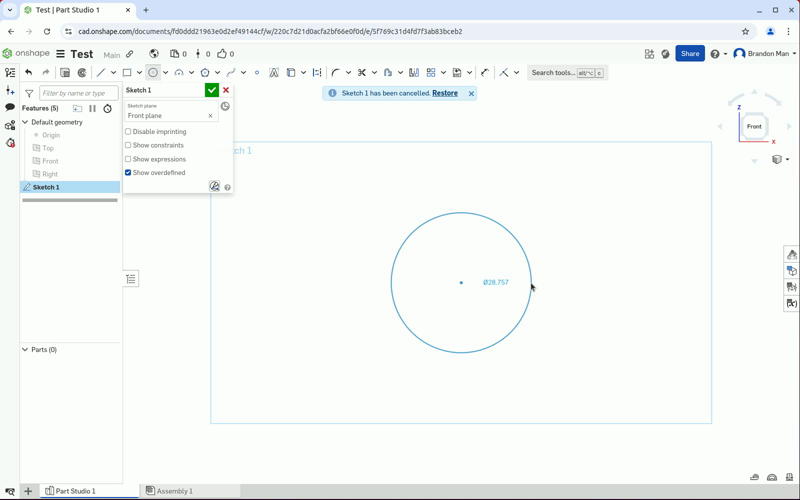
key(c)
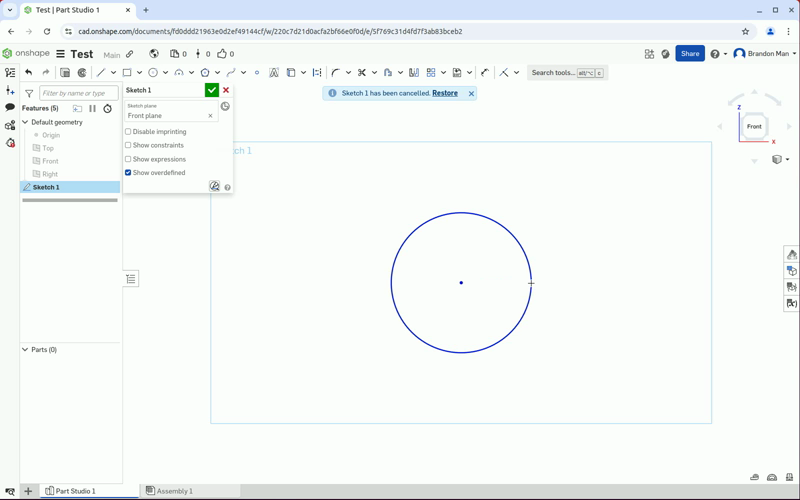
key_down(shift)
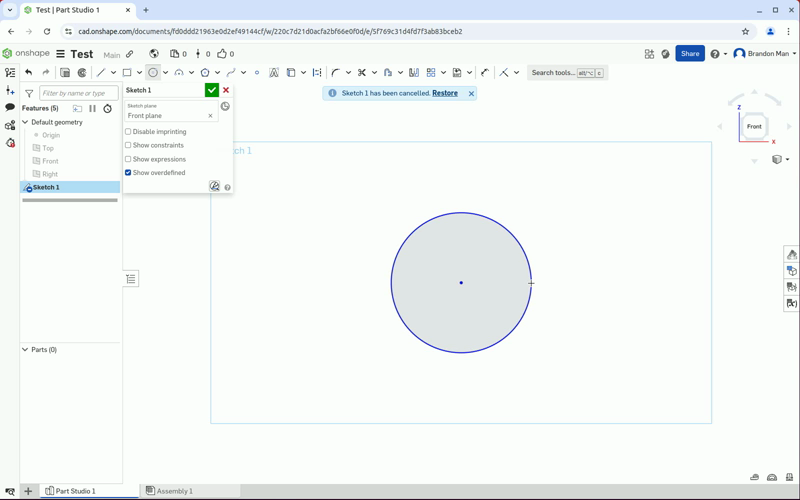
mouse_move(461, 282)
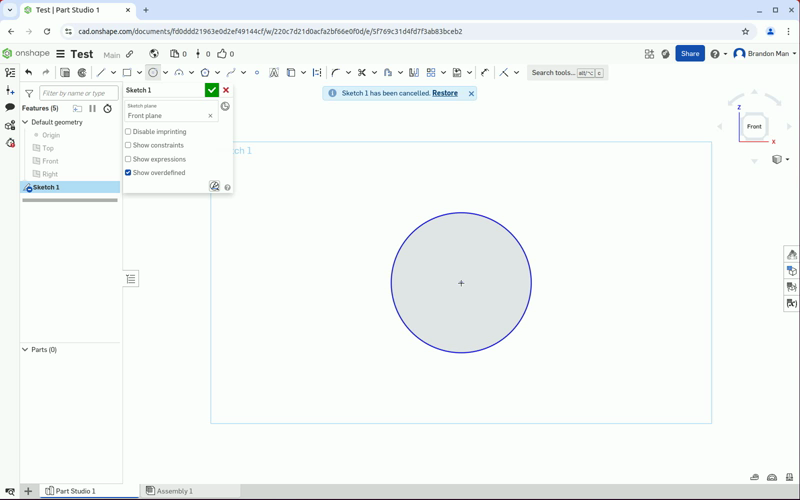
click(461, 282)
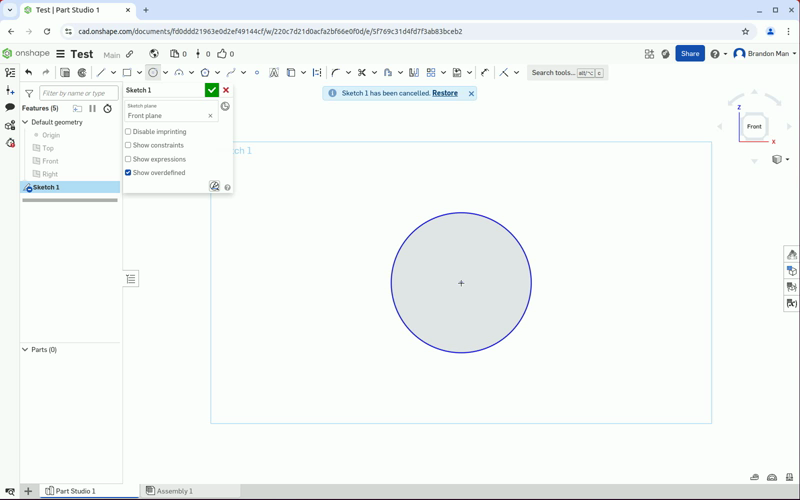
key_up(shift)
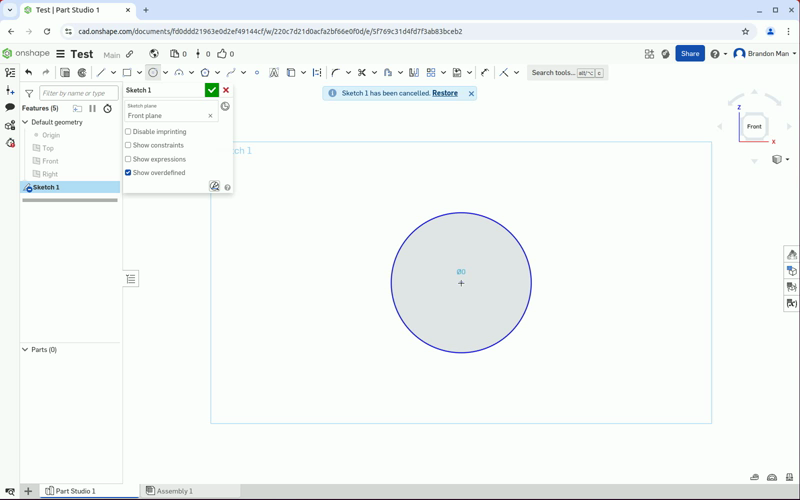
mouse_move(507, 282)
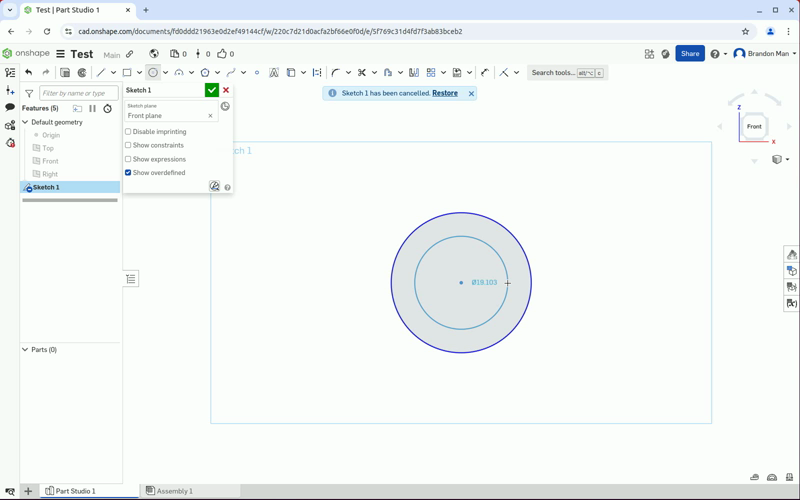
click(507, 282)
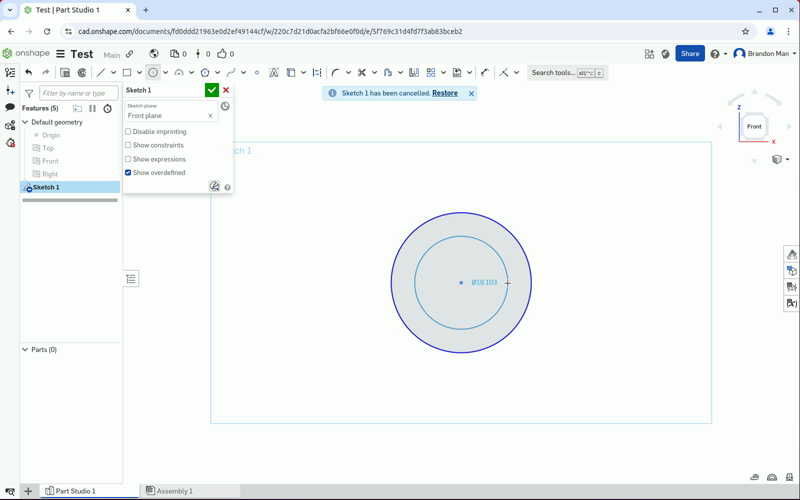
key(esc)
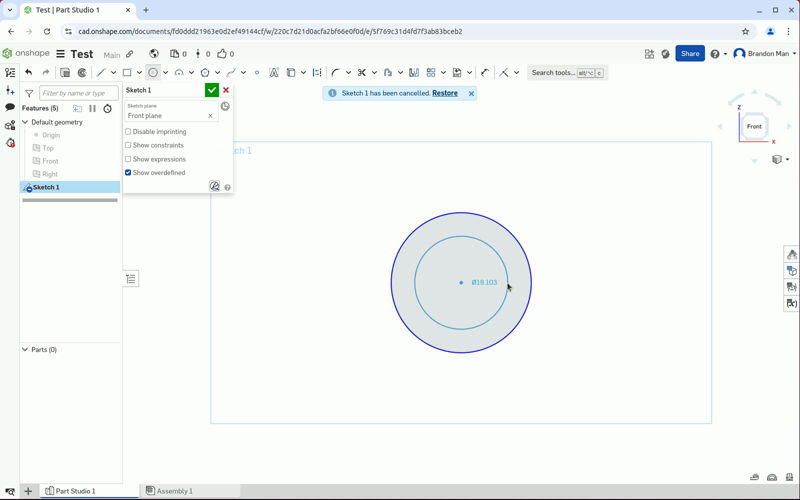
mouse_move(494, 237)
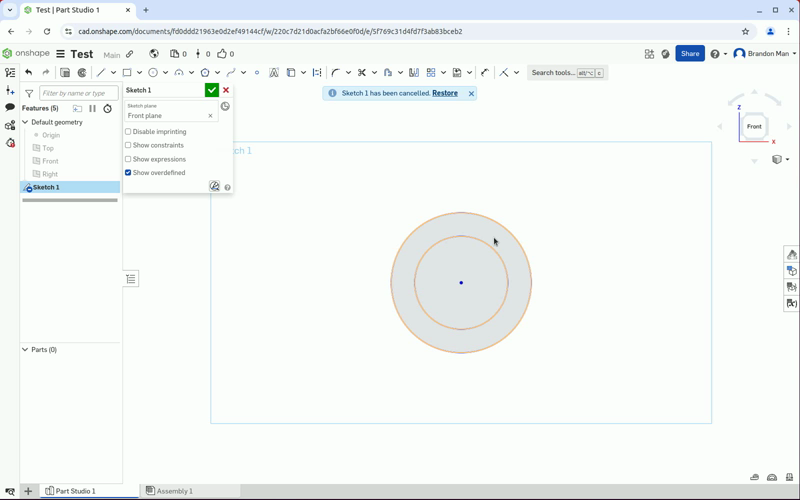
click(494, 237)
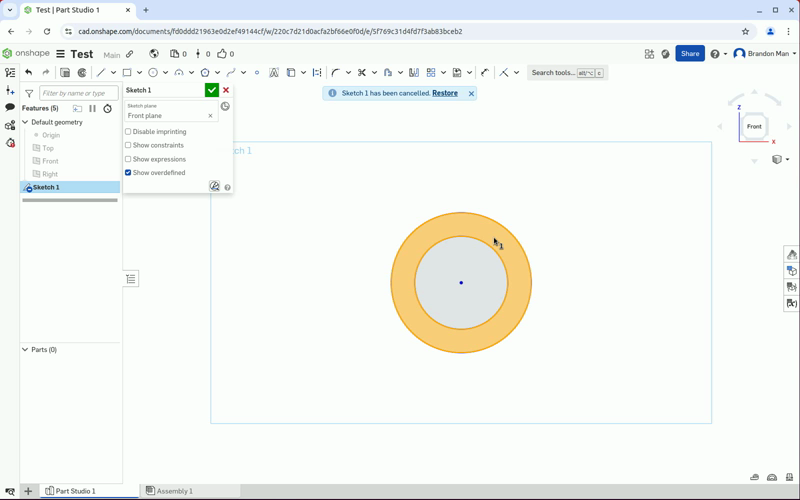
mouse_move(73, 352)
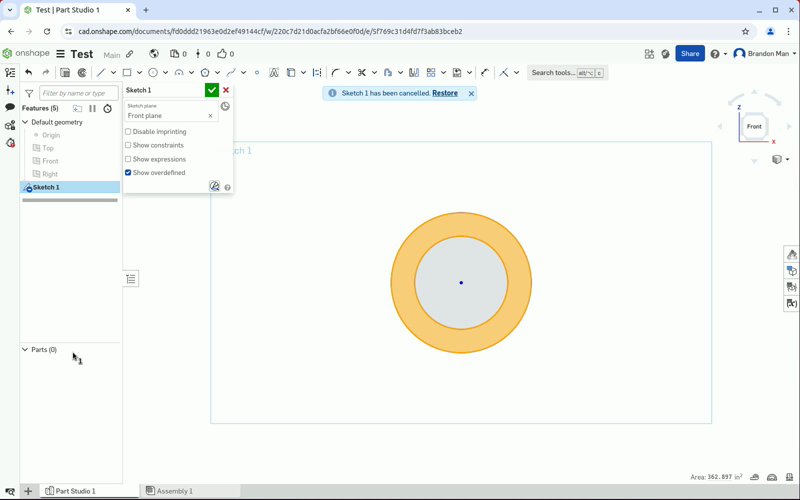
key(shift+y)
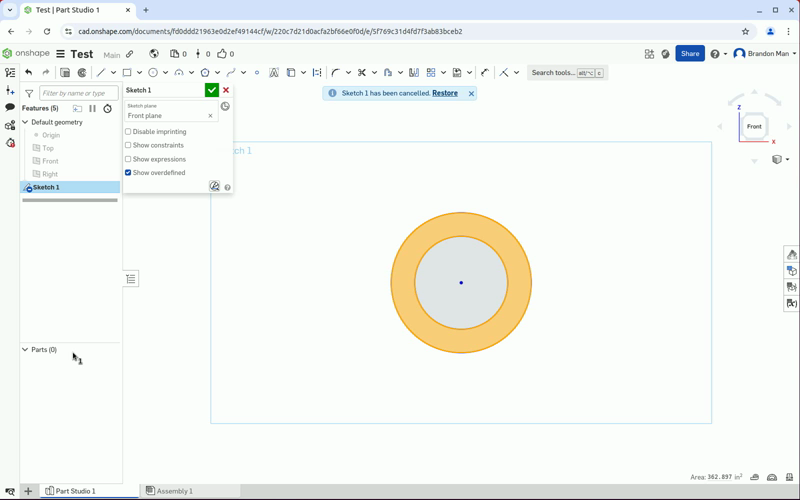
key(shift+e)
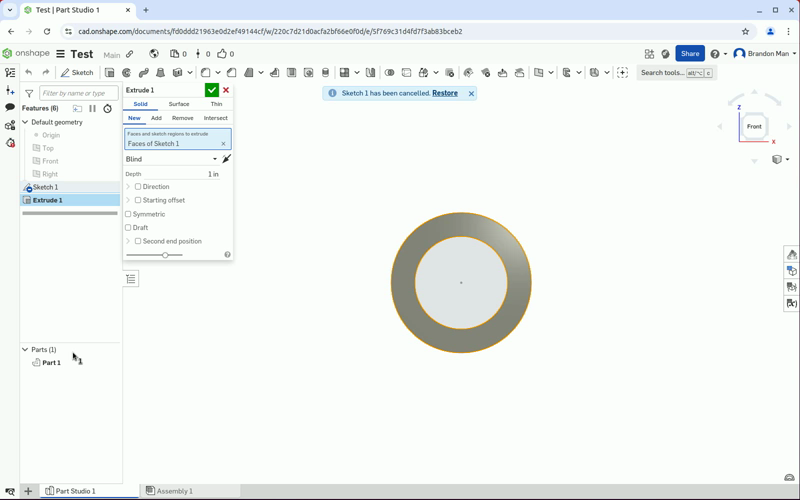
mouse_move(143, 106)
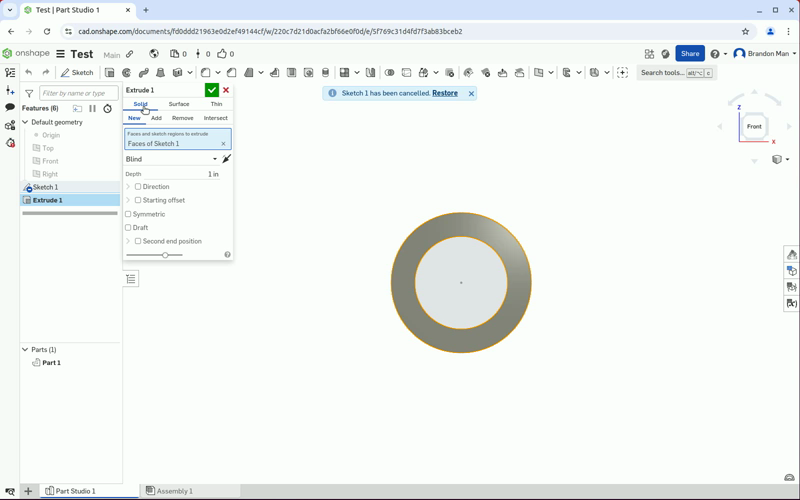
click(143, 106)
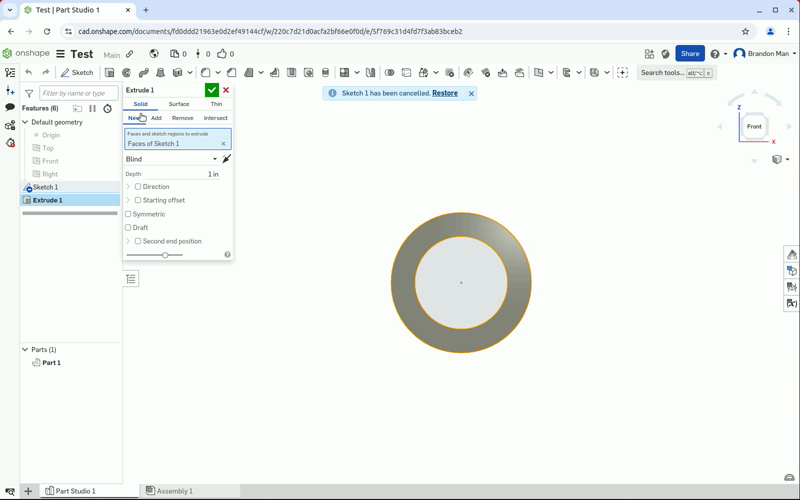
mouse_move(137, 120)
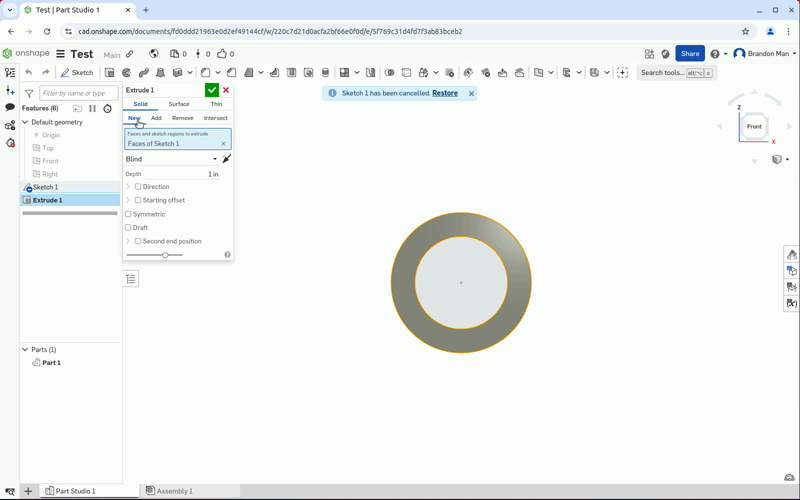
click(137, 120)
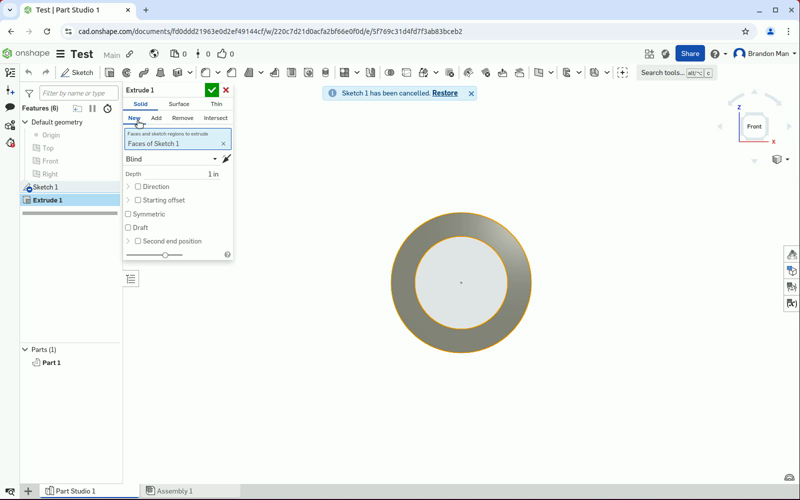
key(tab, 4)
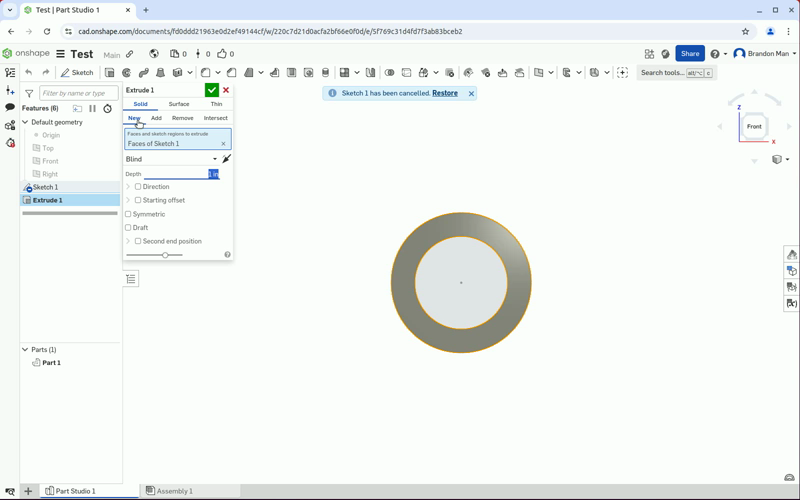
text(23.108)
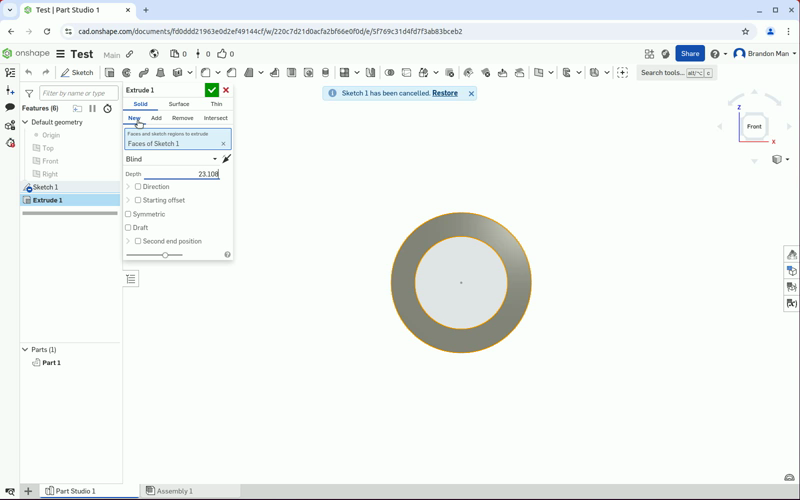
key(enter)
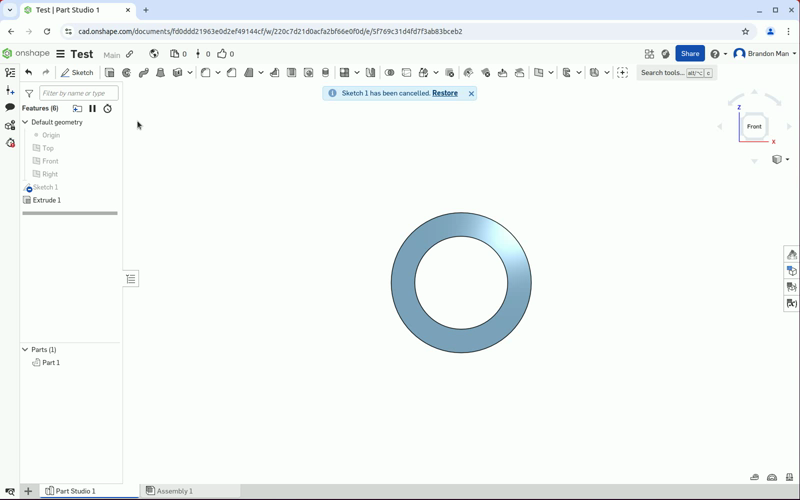
key(shift+h)
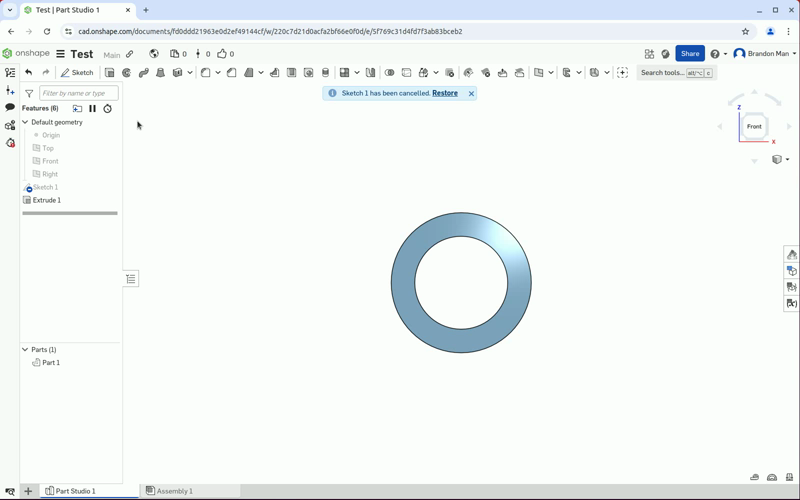
key(shift+h)
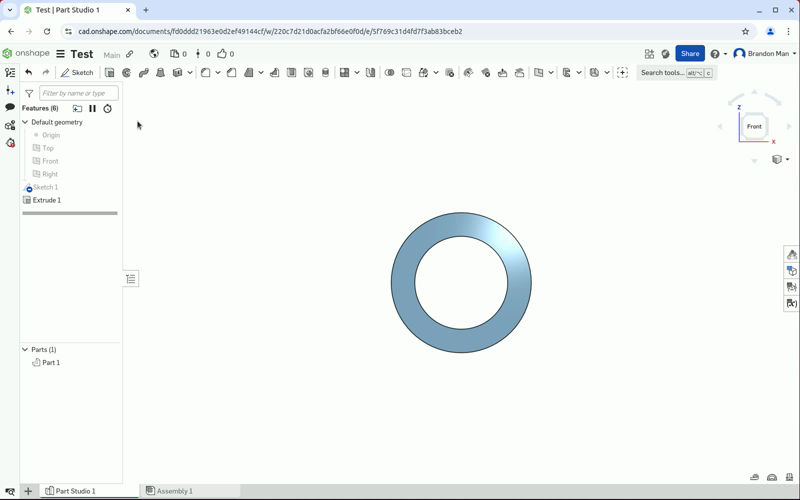
mouse_move(73, 189)
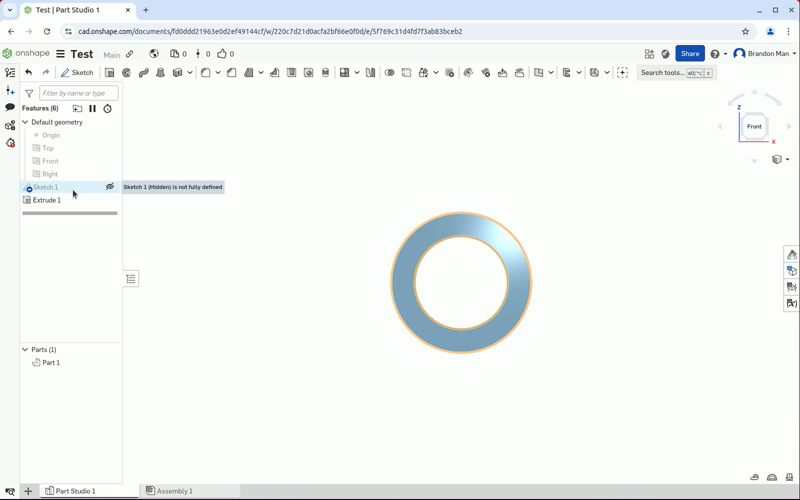
click(73, 189)
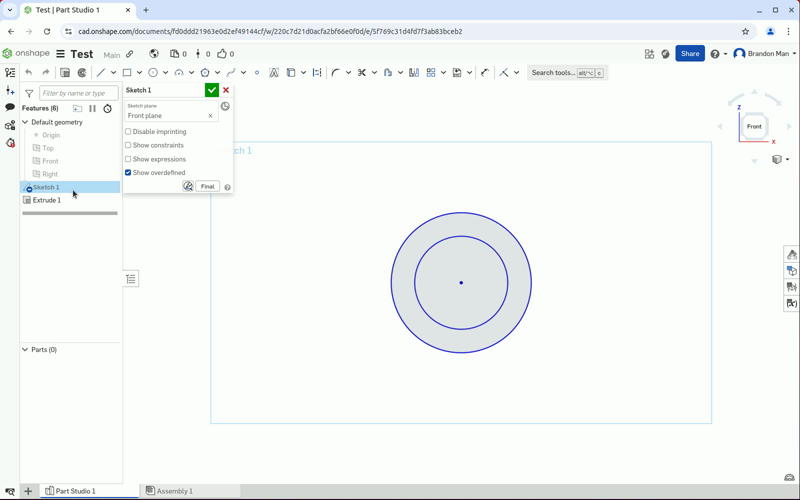
mouse_move(229, 92)
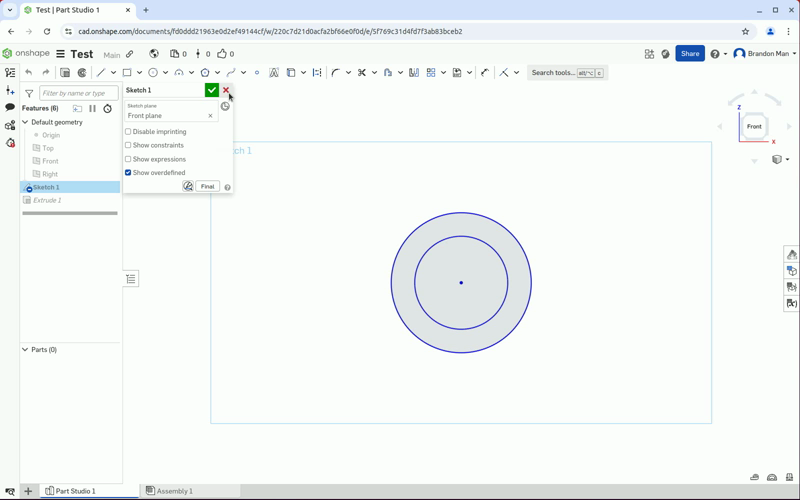
click(229, 92)
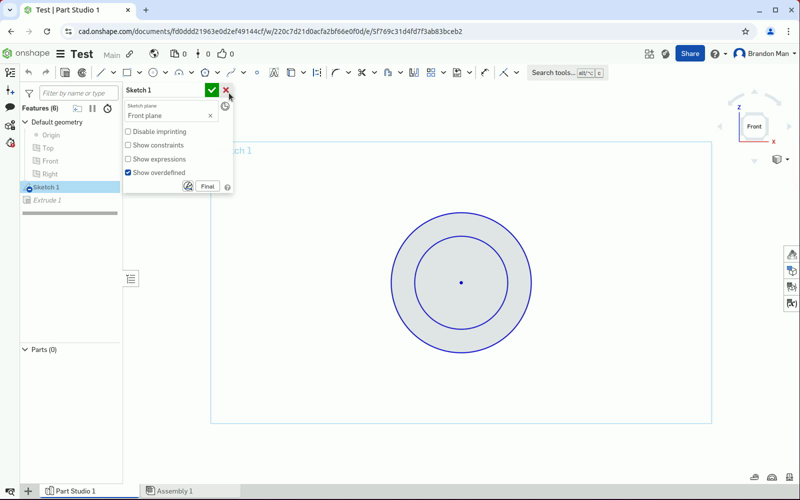
key(shift+s)
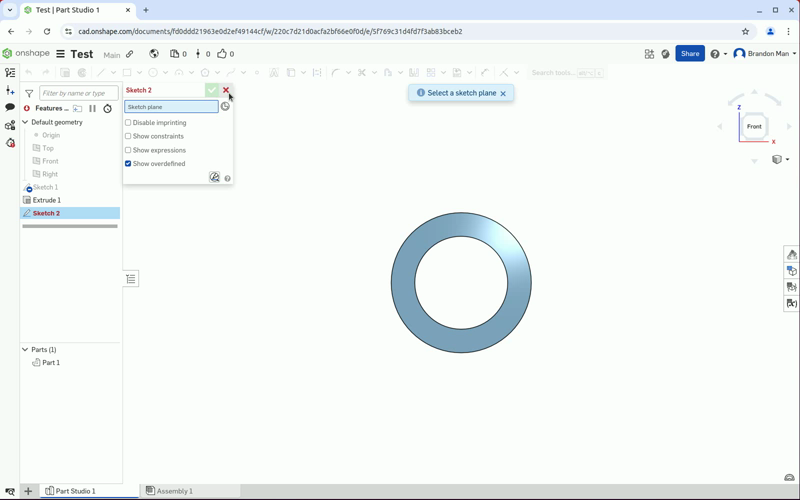
mouse_move(73, 163)
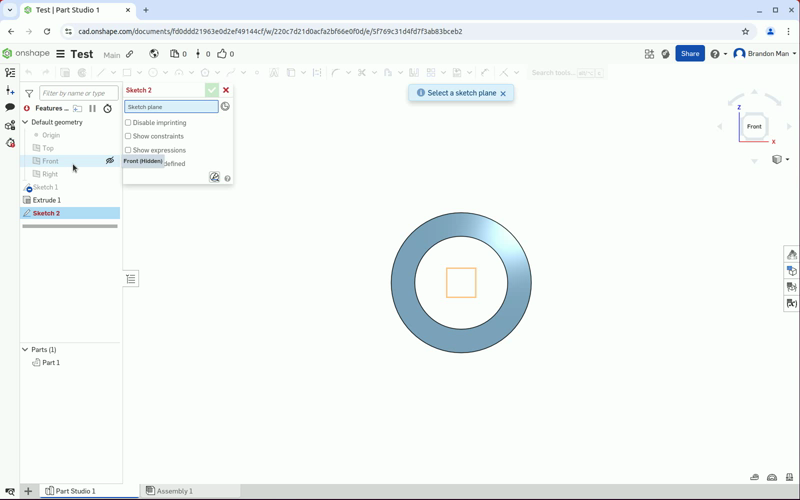
click(73, 163)
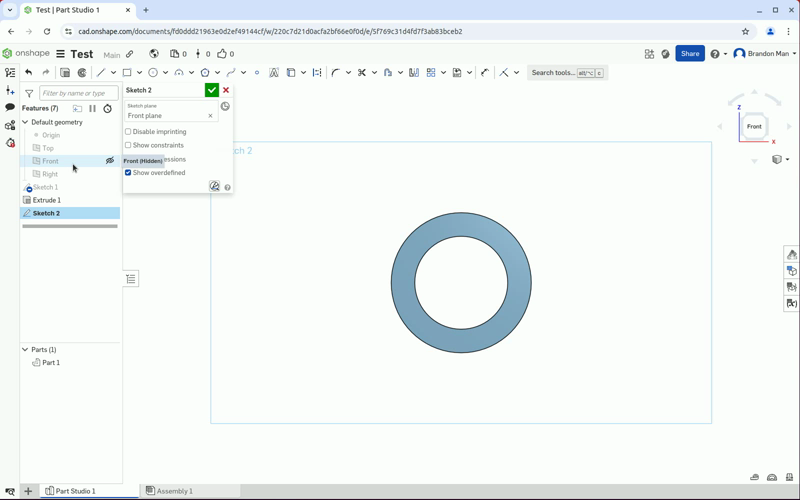
mouse_move(73, 352)
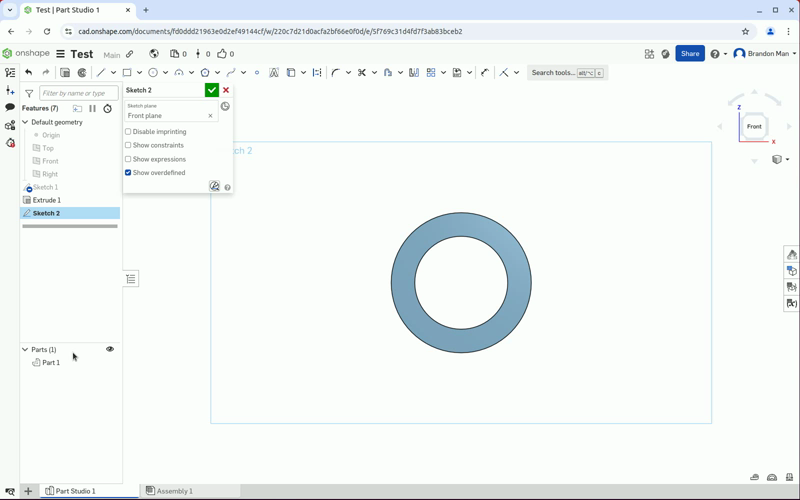
key(y)
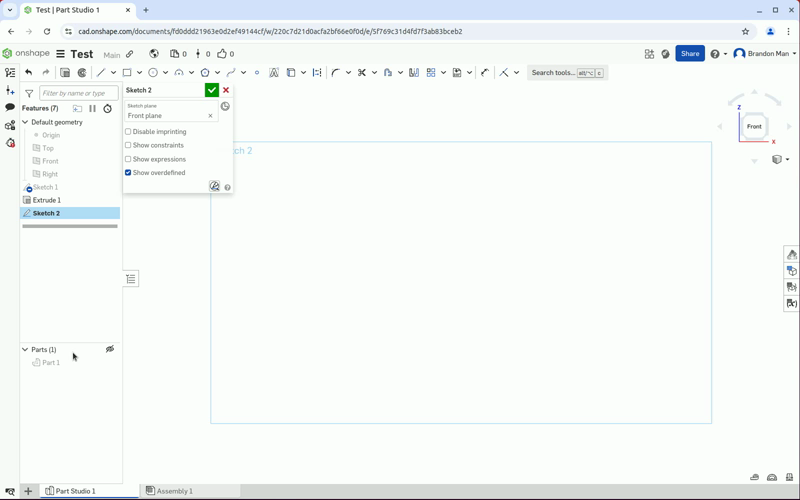
key(c)
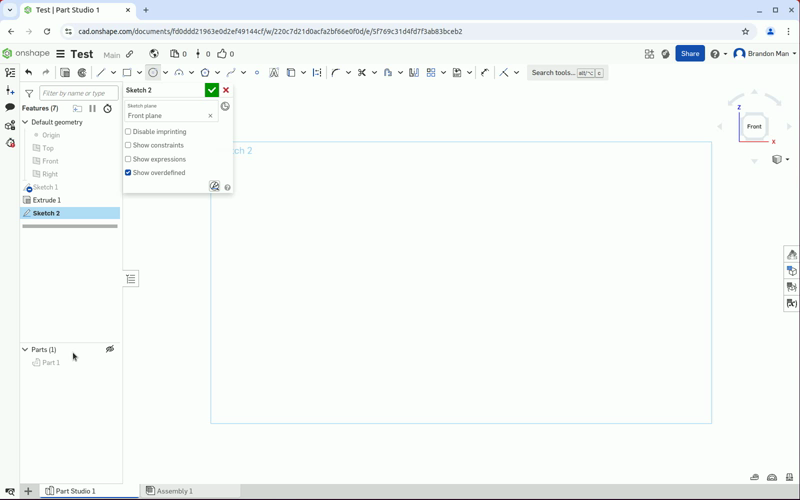
key_down(shift)
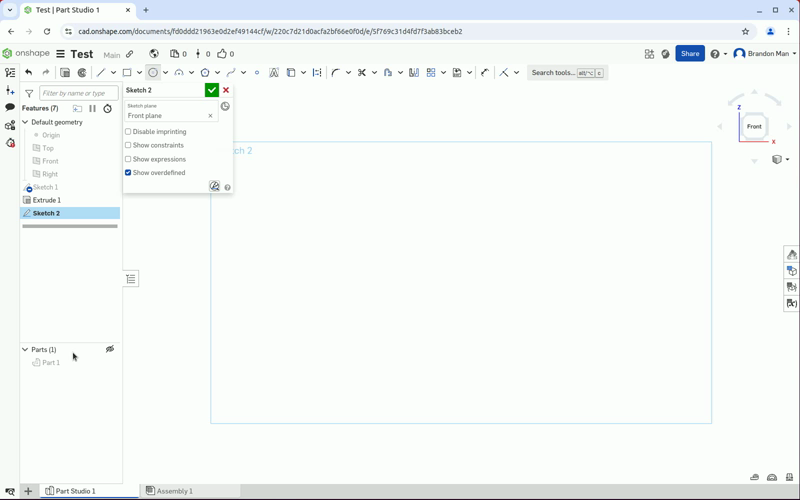
mouse_move(461, 282)
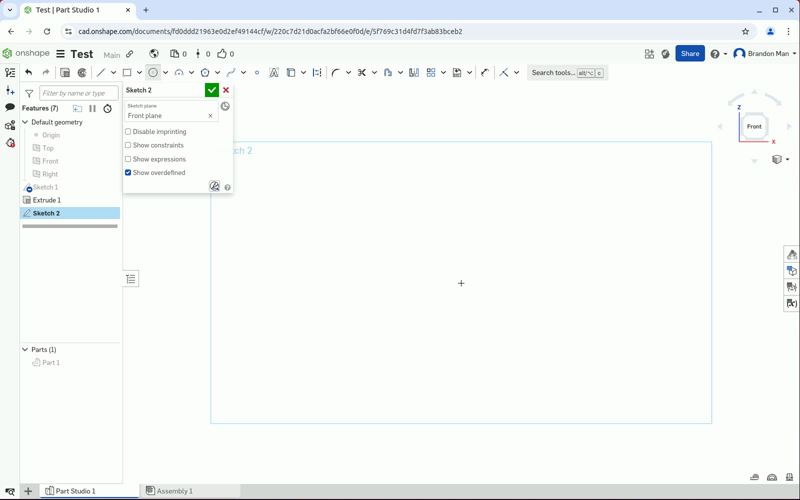
click(461, 282)
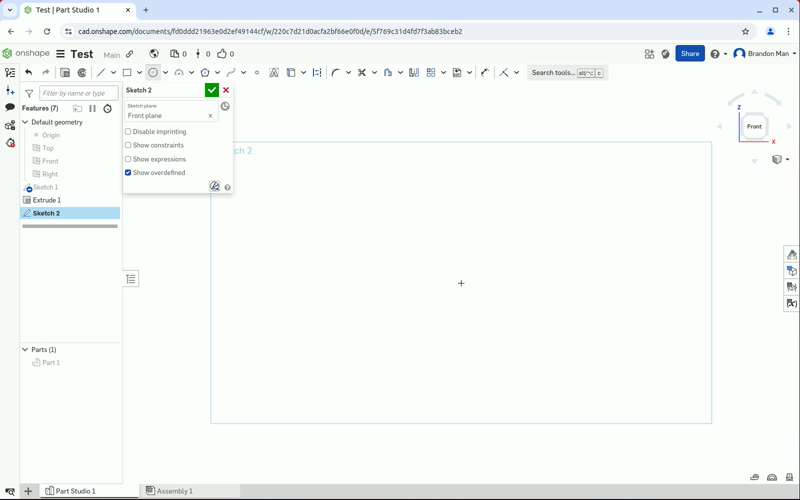
key_up(shift)
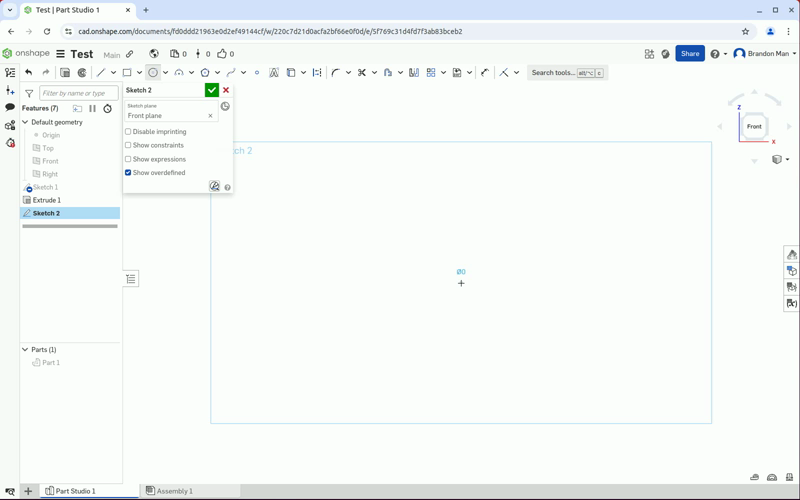
mouse_move(508, 282)
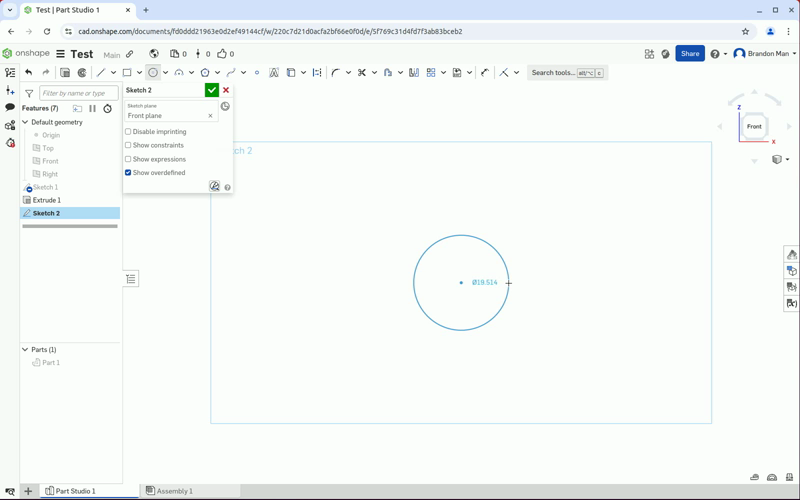
click(508, 282)
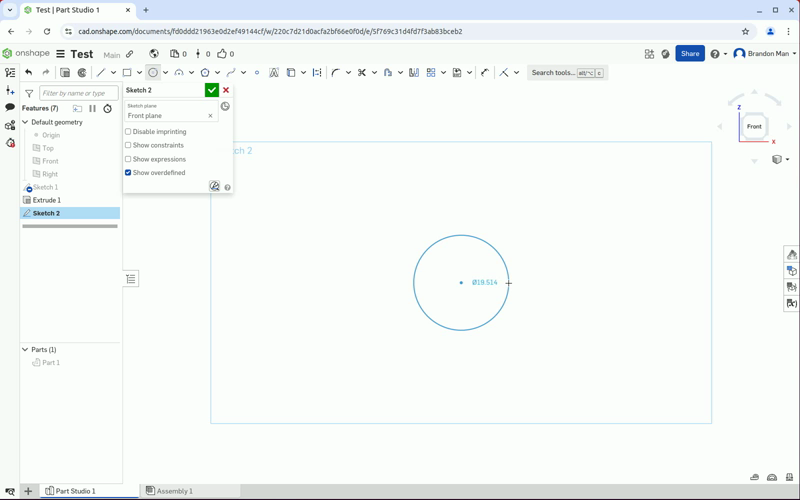
key(esc)
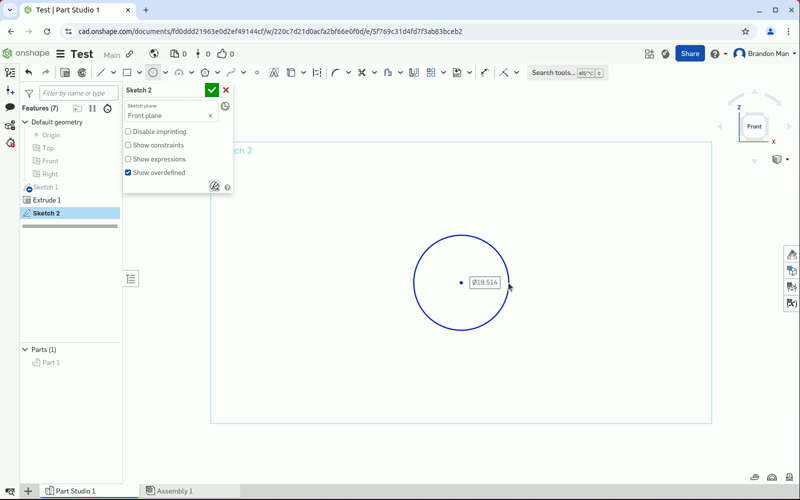
key(c)
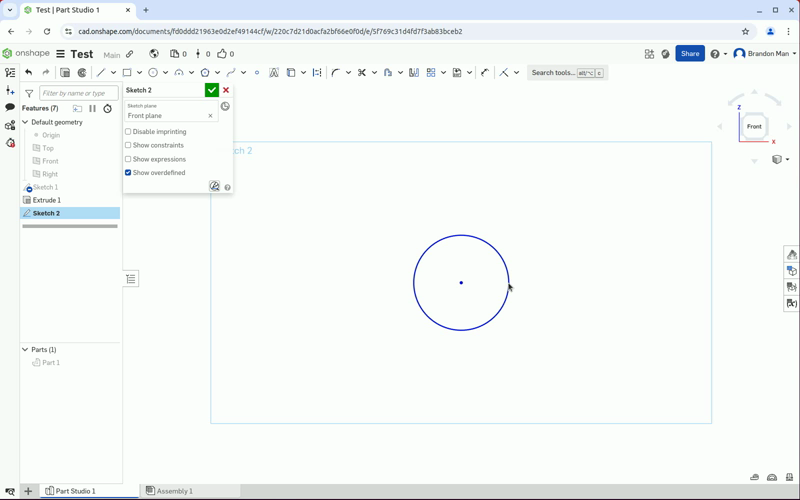
key_down(shift)
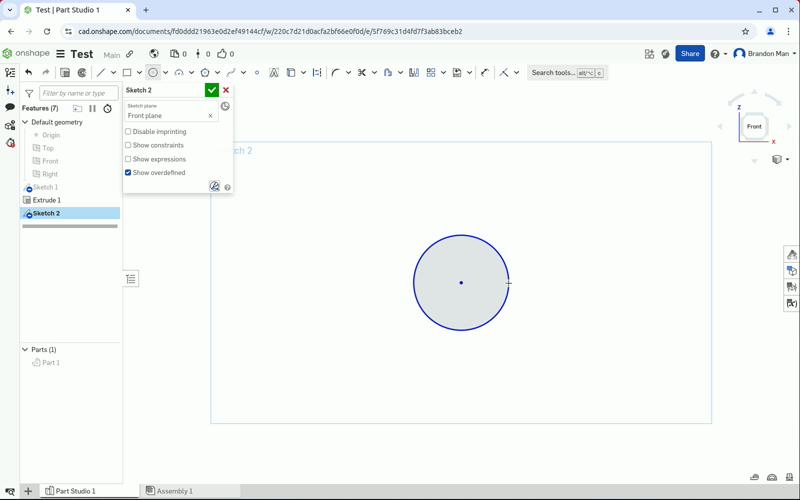
mouse_move(461, 282)
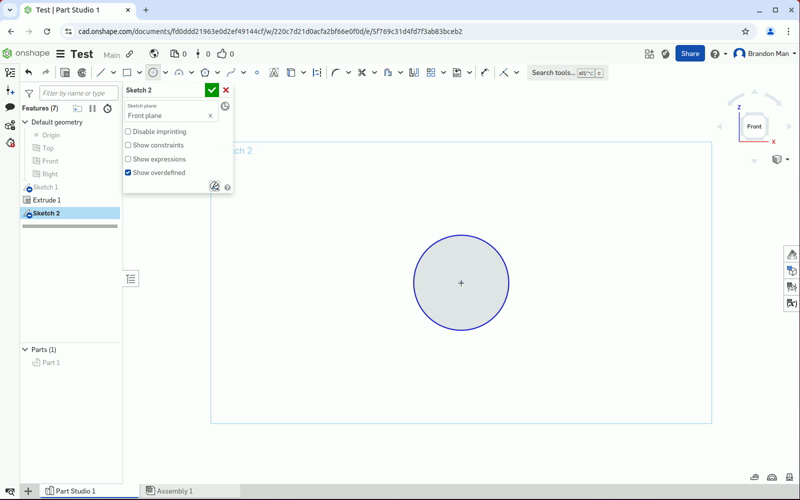
click(461, 282)
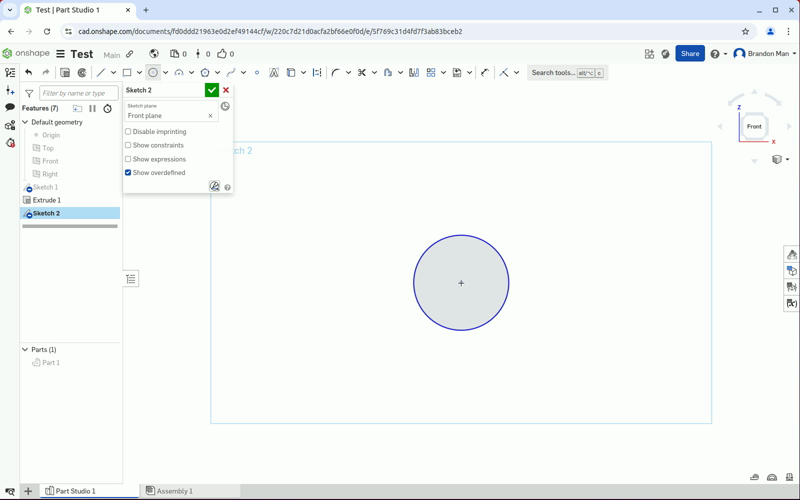
key_up(shift)
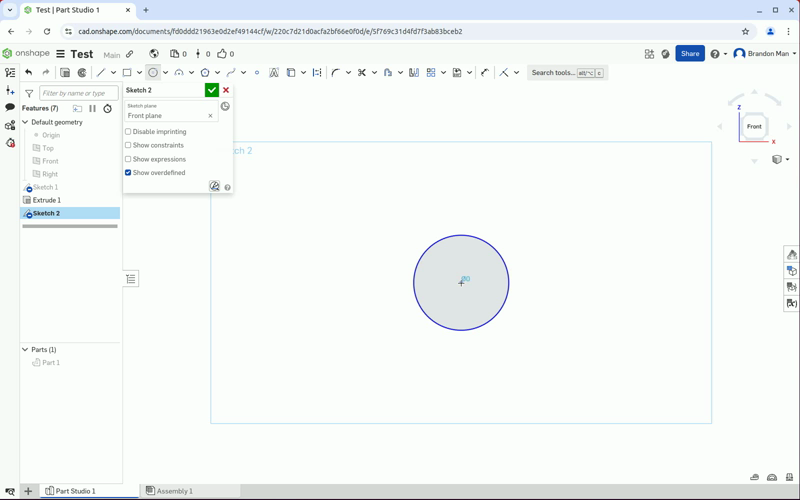
mouse_move(492, 282)
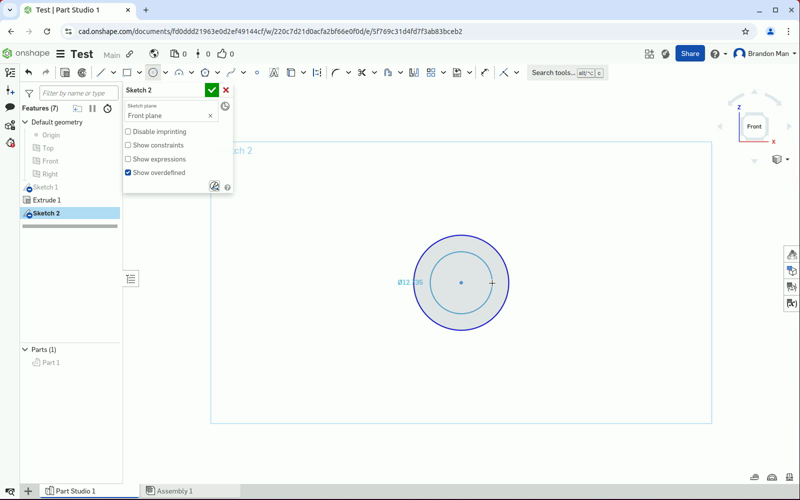
click(492, 282)
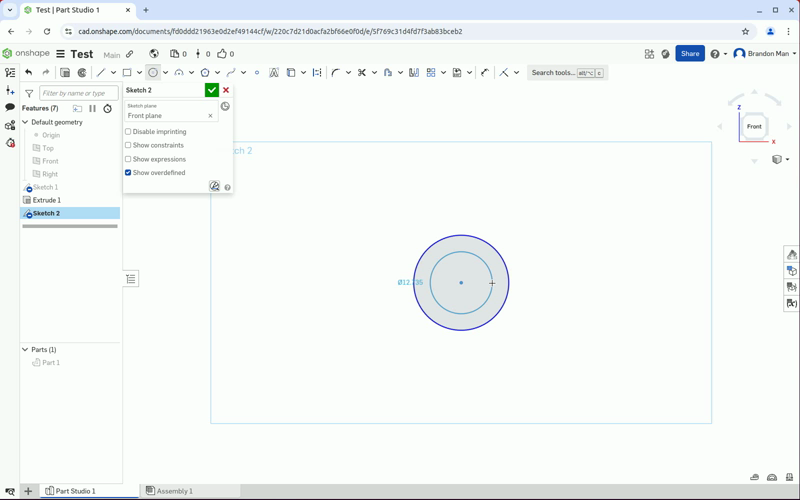
key(esc)
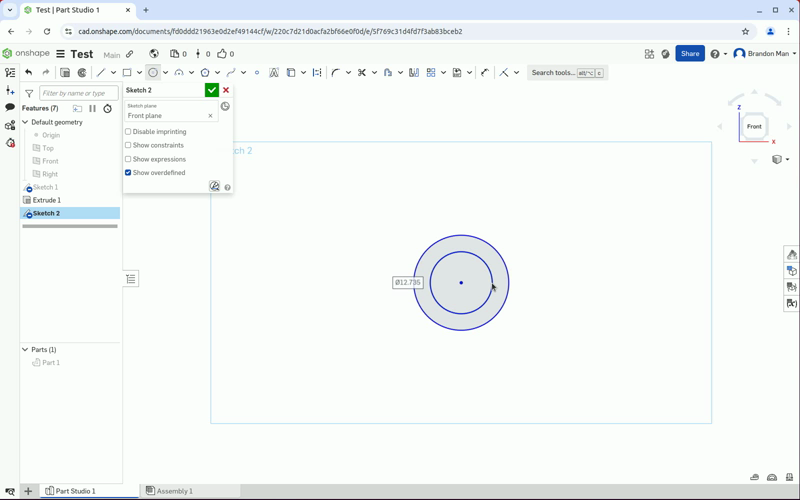
mouse_move(472, 245)
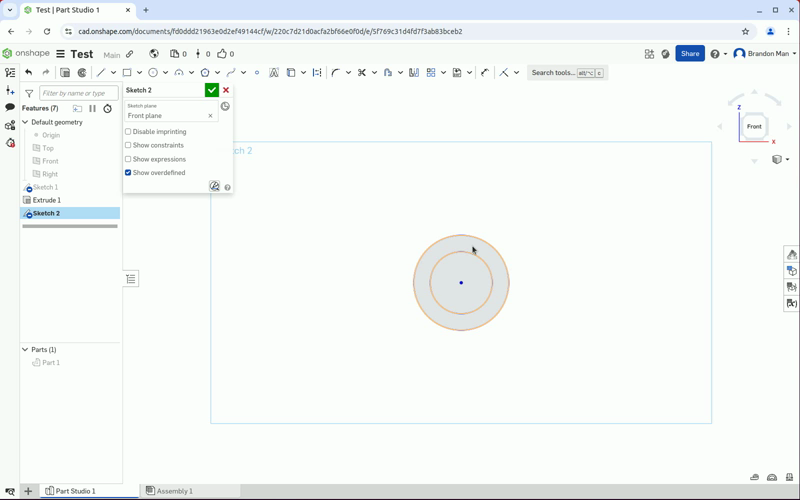
click(472, 245)
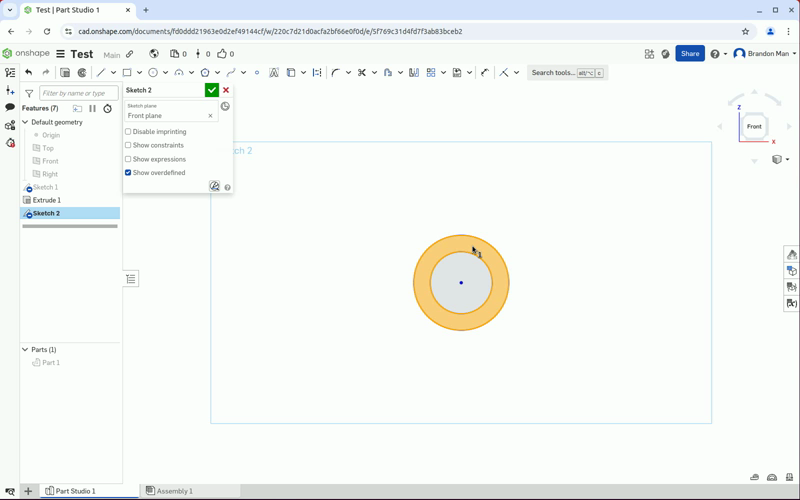
mouse_move(73, 352)
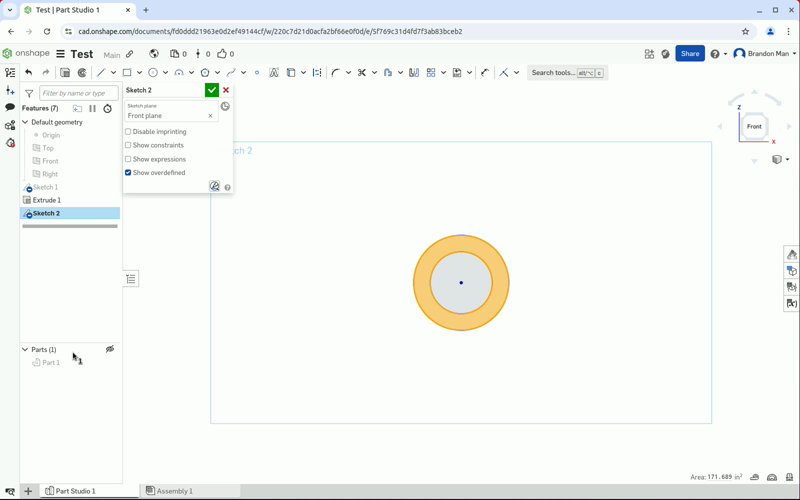
key(shift+y)
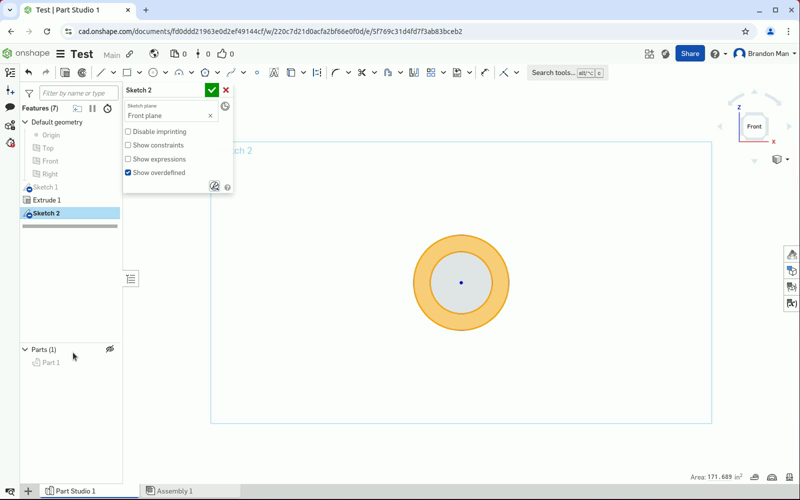
key(shift+e)
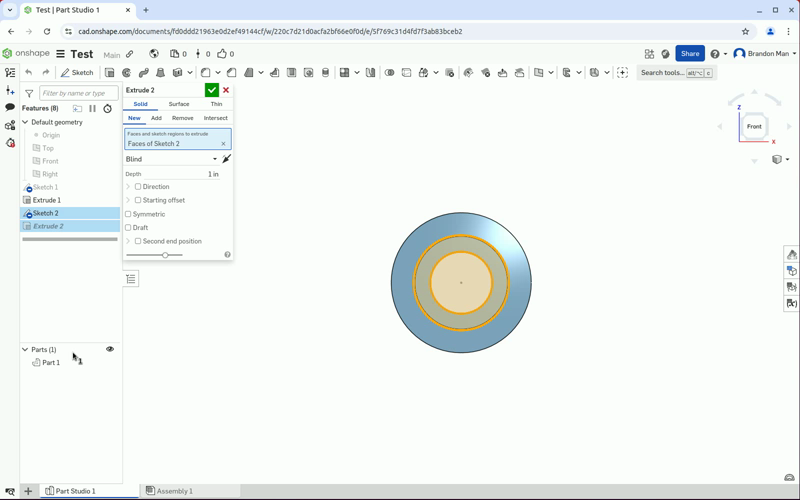
mouse_move(143, 106)
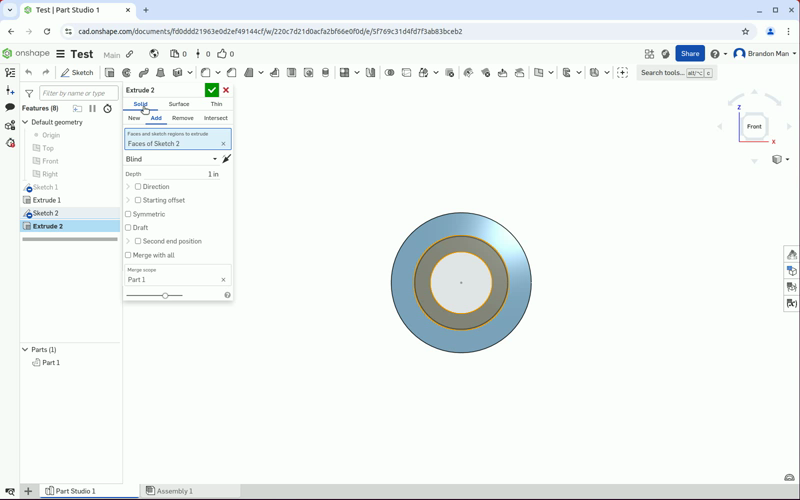
click(143, 106)
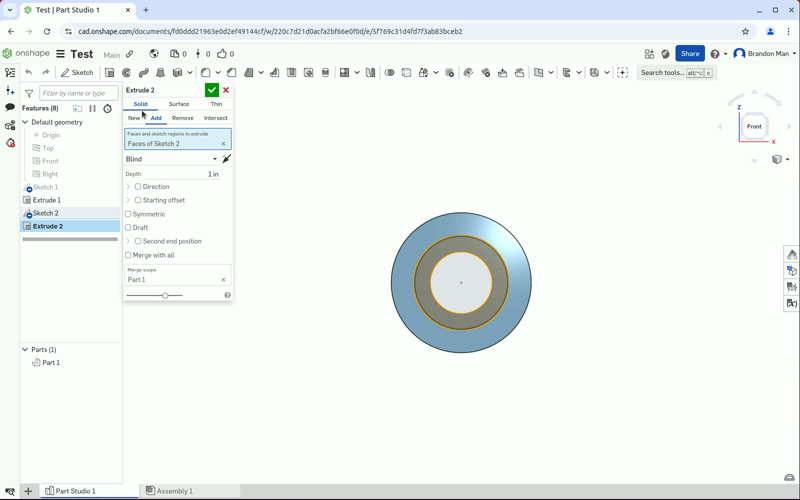
mouse_move(137, 120)
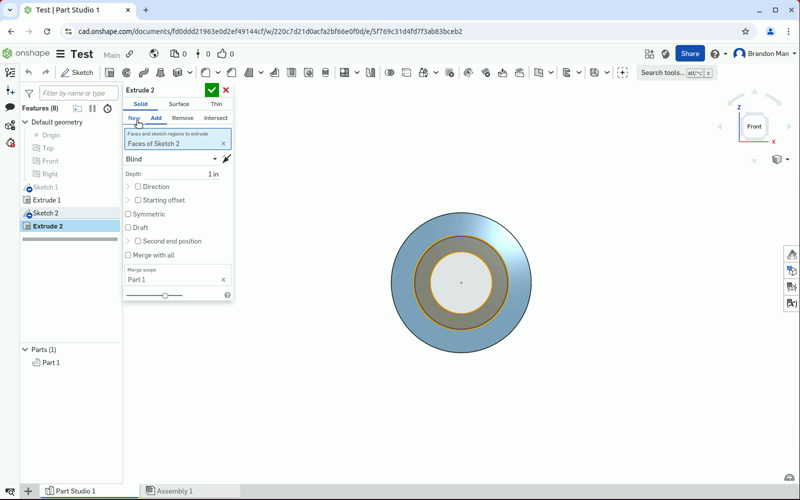
click(137, 120)
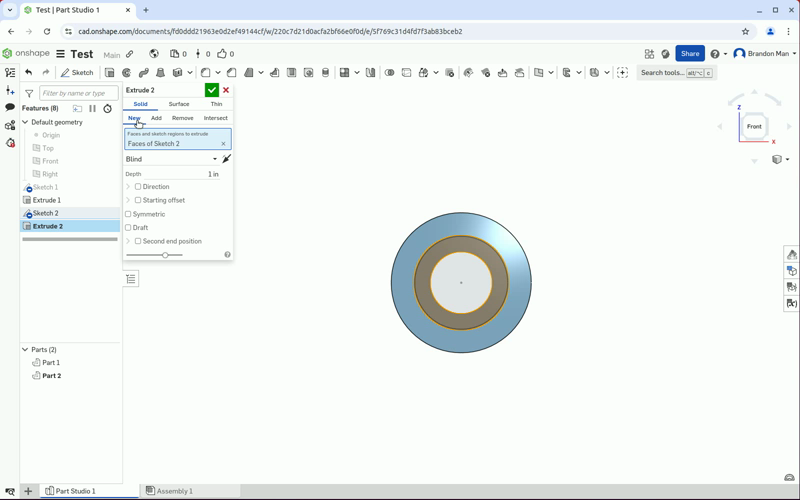
key(tab, 4)
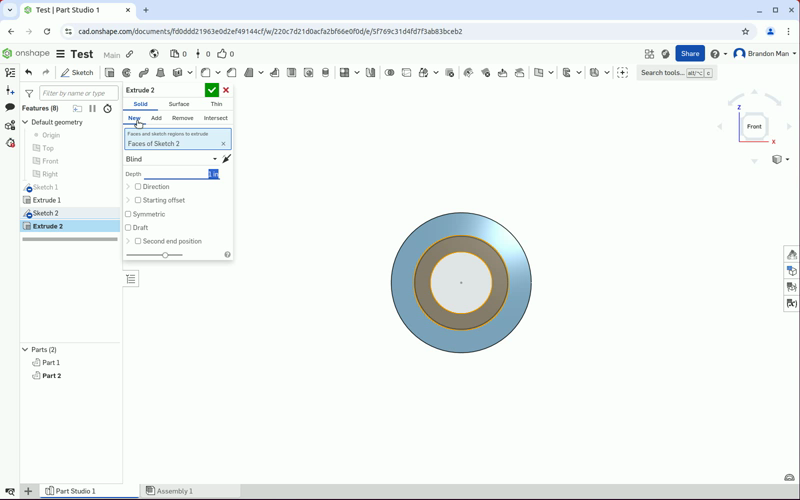
text(23.108)
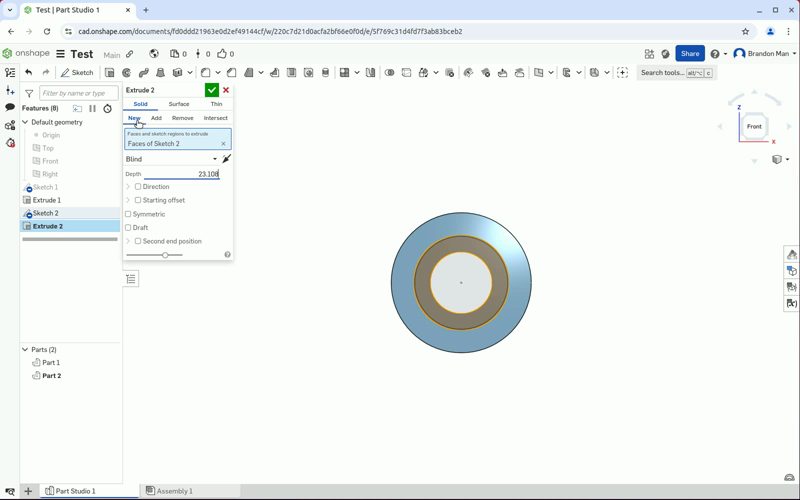
key(enter)
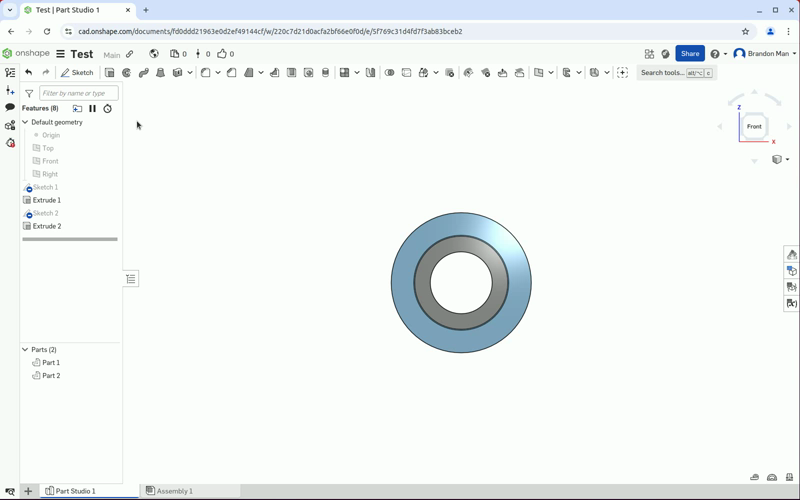
key(shift+h)
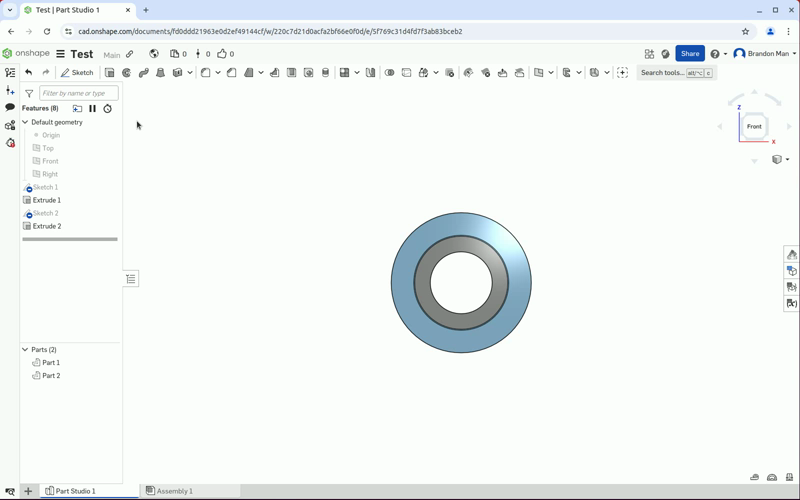
key(shift+h)
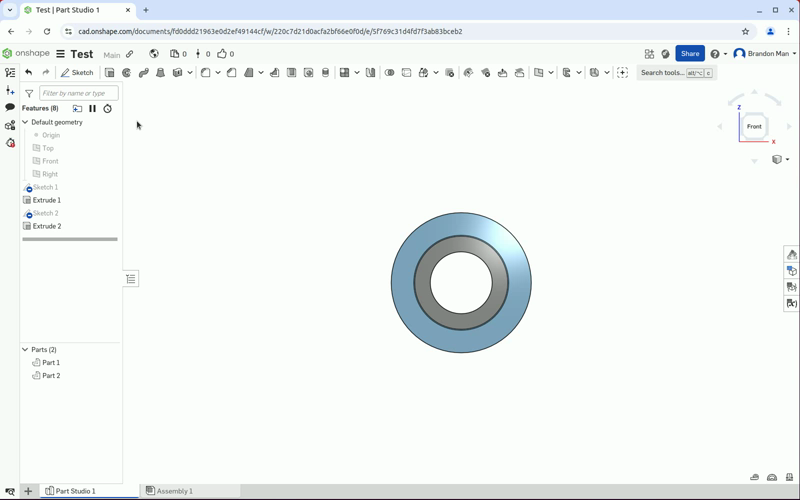
mouse_move(73, 189)
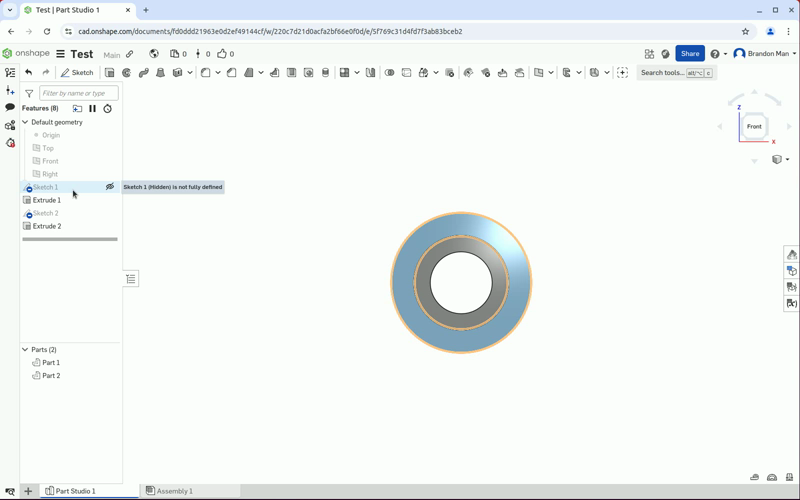
click(73, 189)
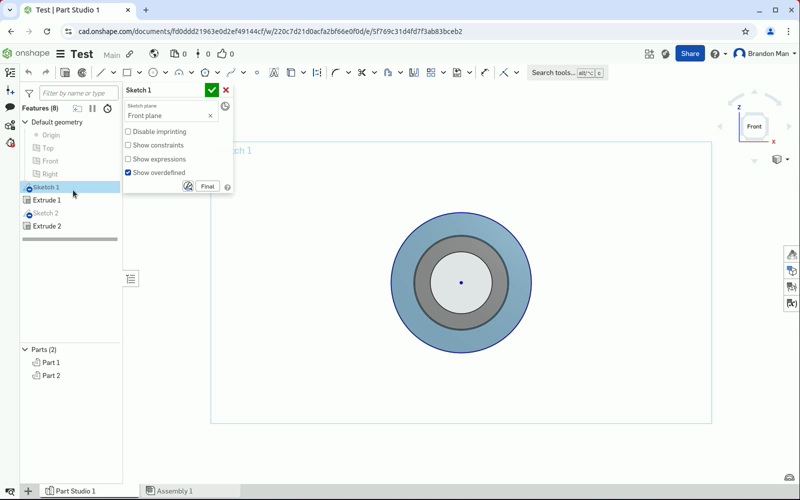
mouse_move(229, 92)
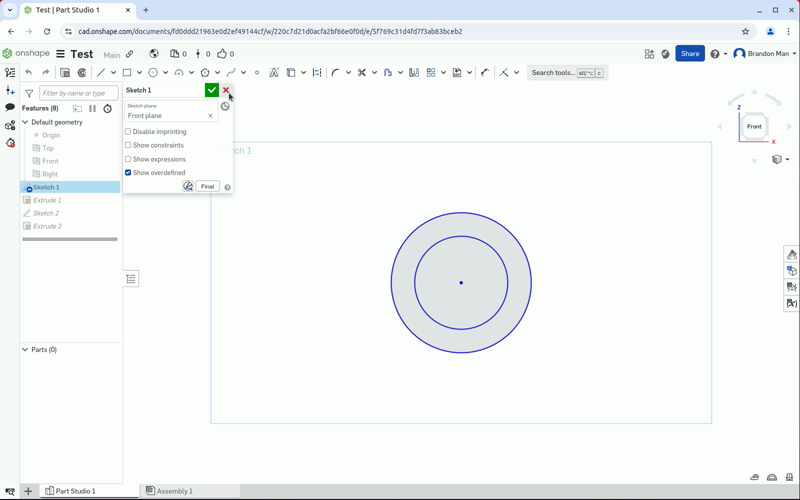
click(229, 92)
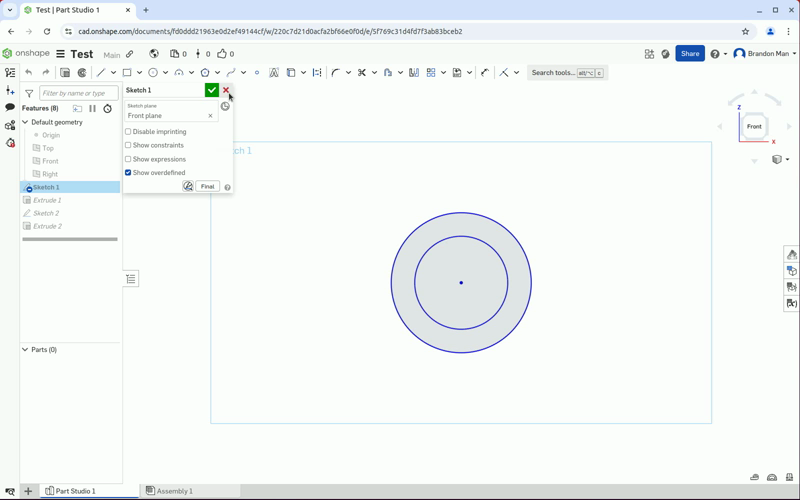
key(shift+s)
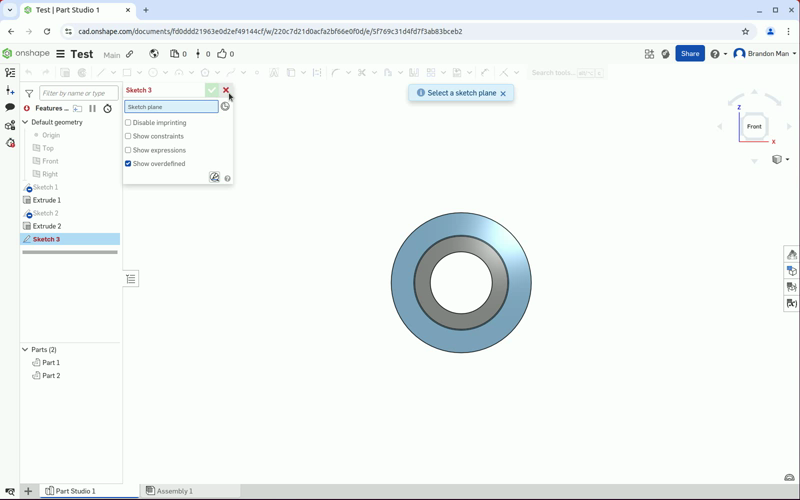
mouse_move(73, 163)
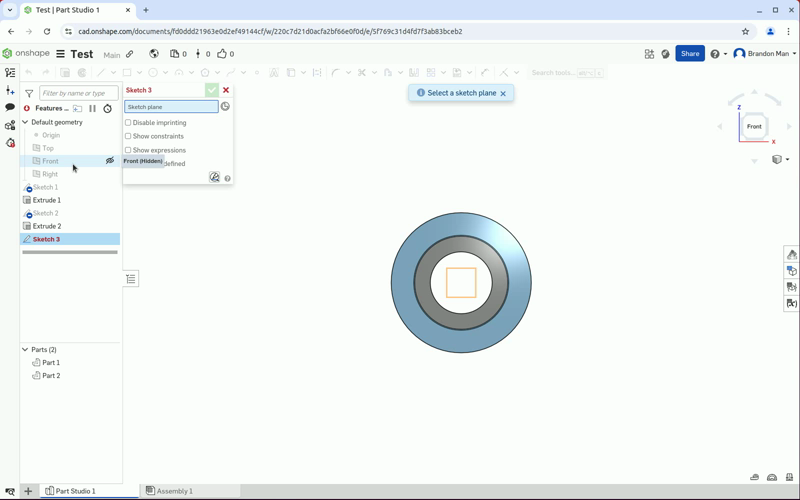
click(73, 163)
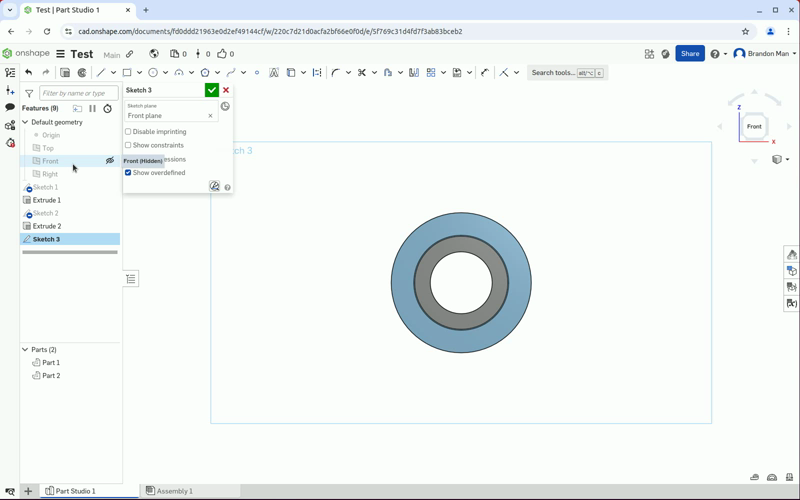
mouse_move(73, 352)
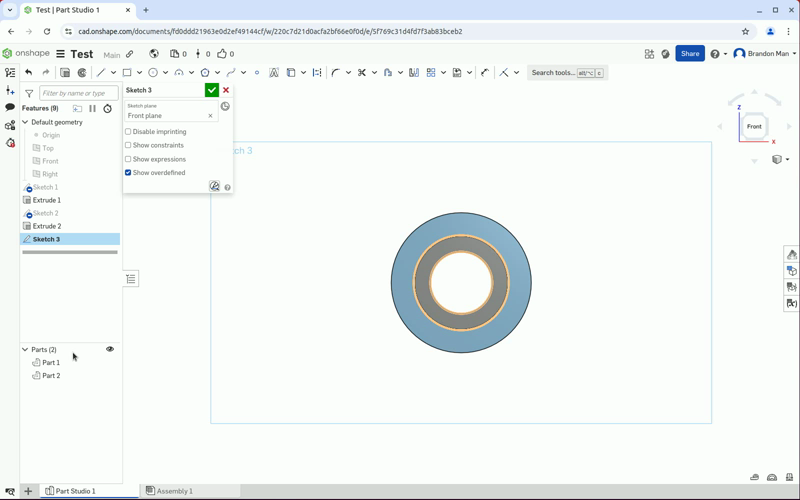
key(y)
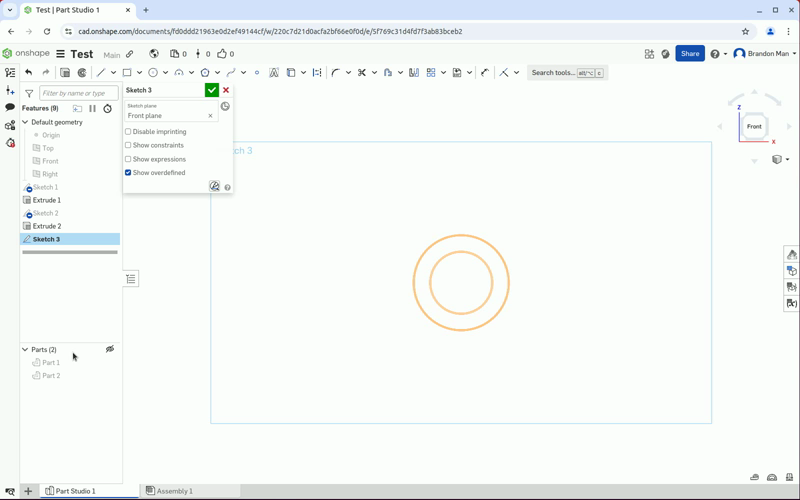
key(c)
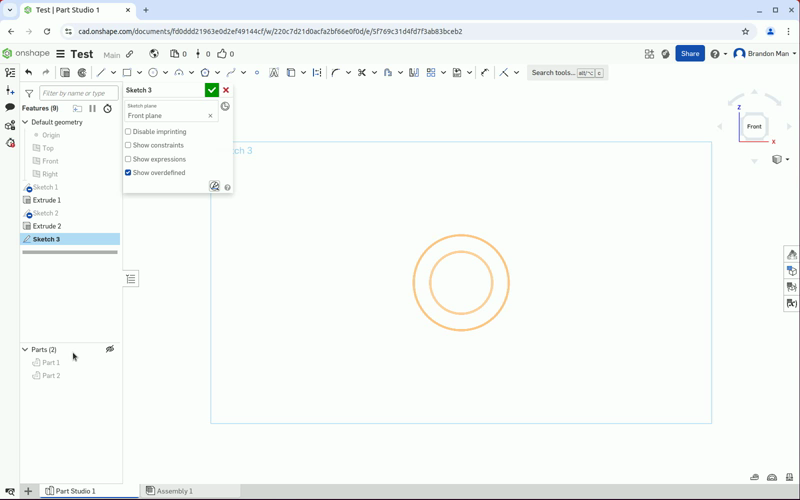
key_down(shift)
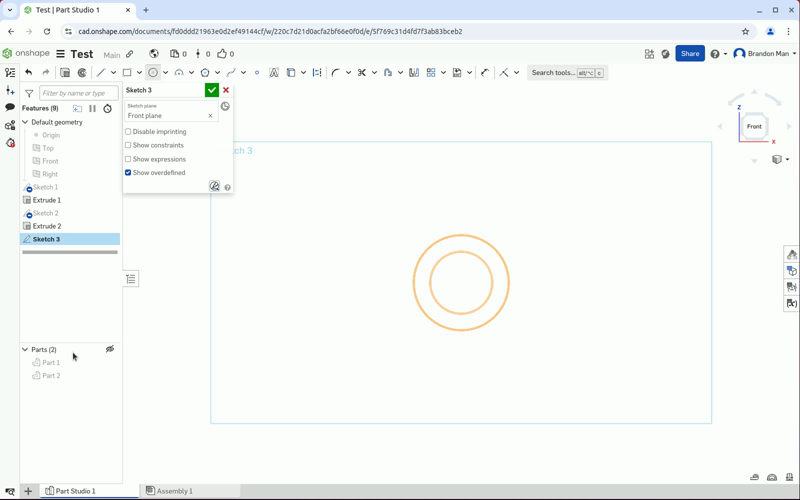
mouse_move(461, 282)
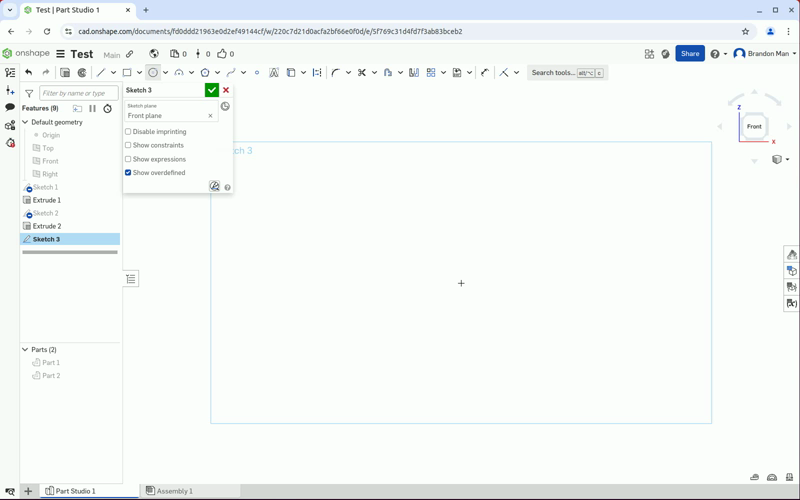
click(461, 282)
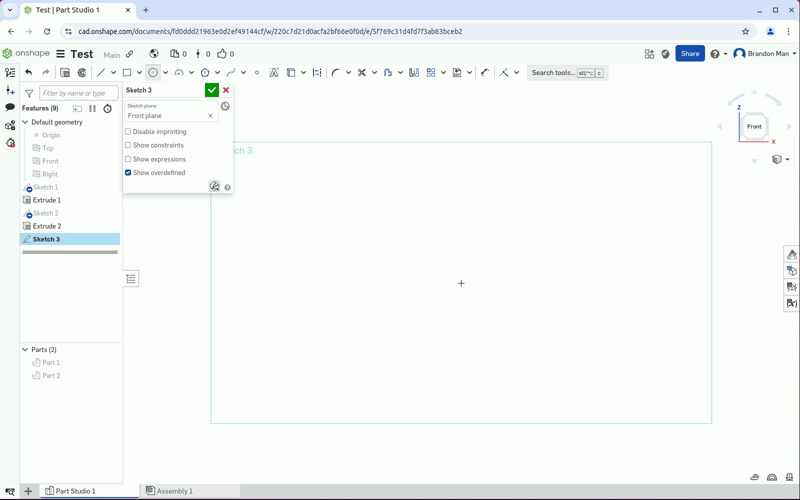
key_up(shift)
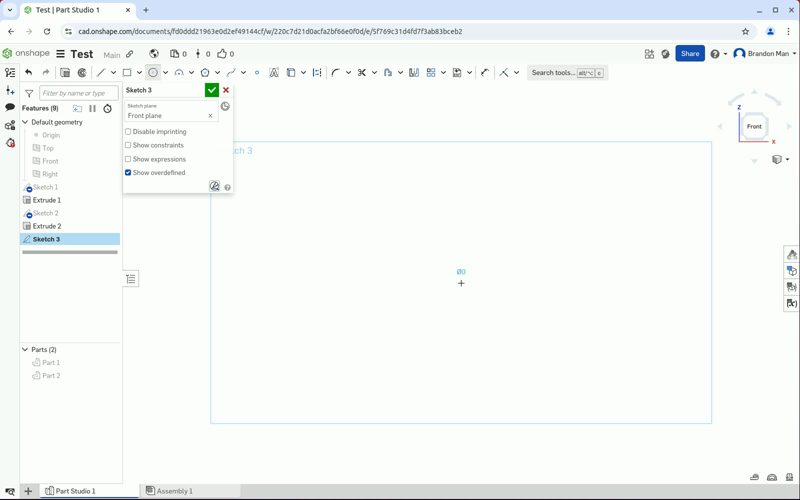
mouse_move(531, 282)
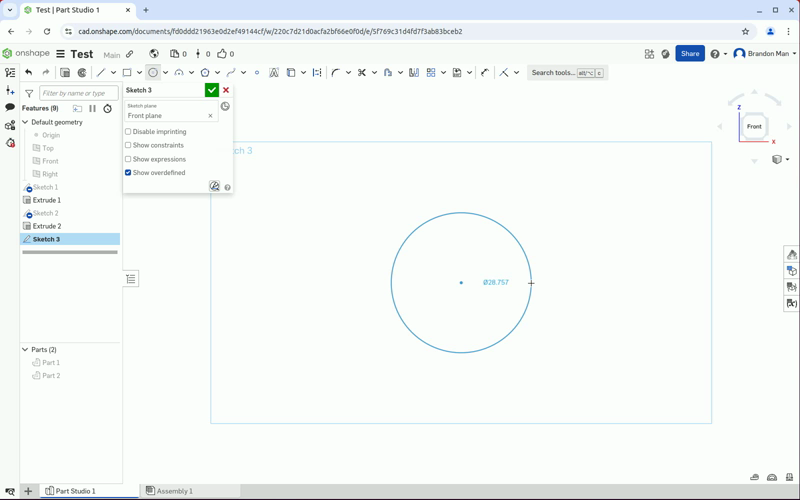
click(531, 282)
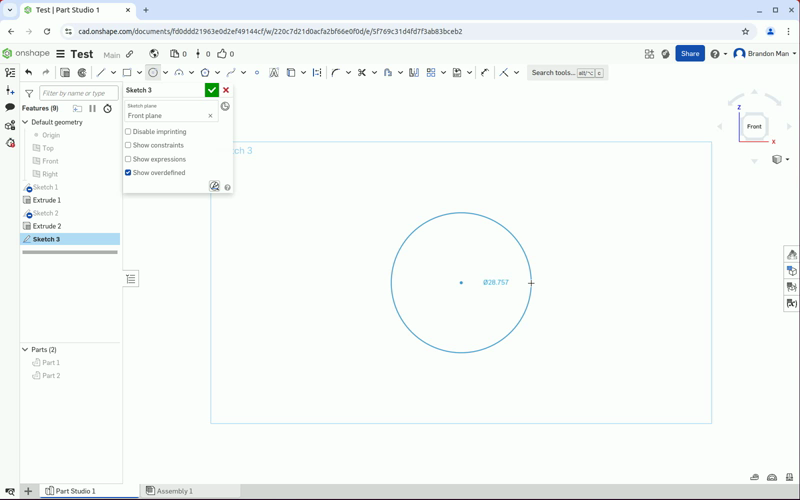
key(esc)
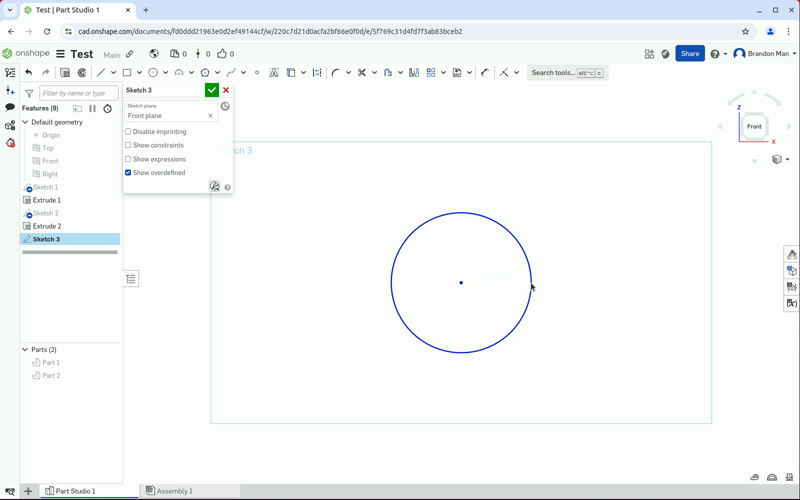
key(c)
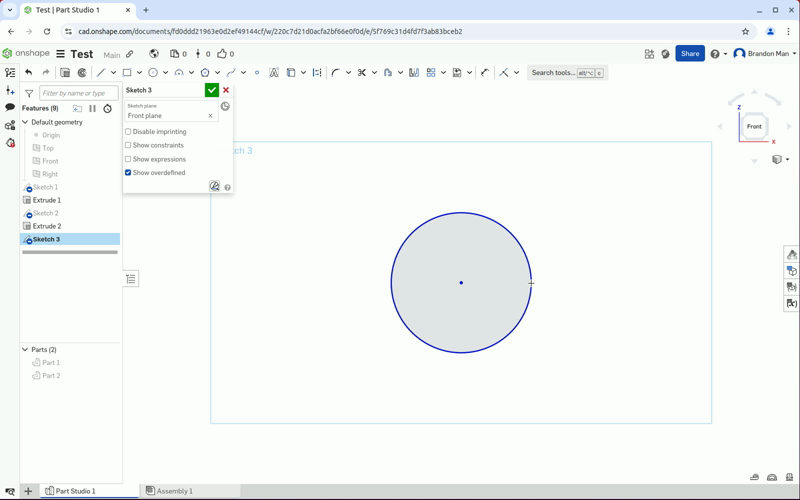
key_down(shift)
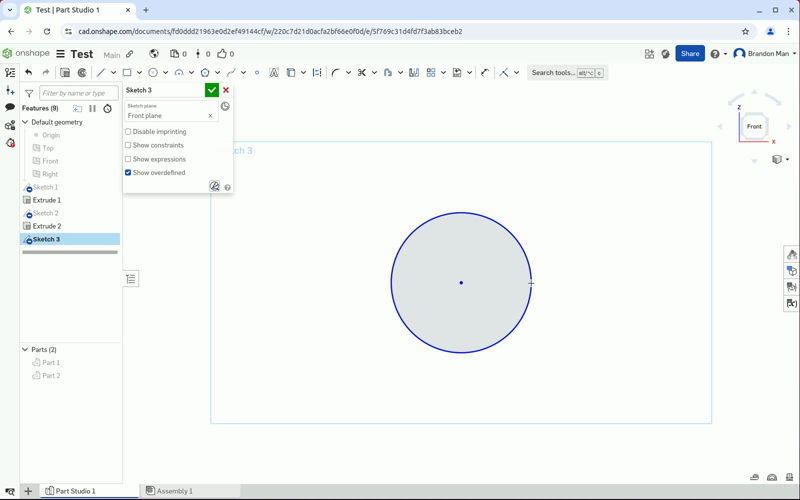
mouse_move(461, 282)
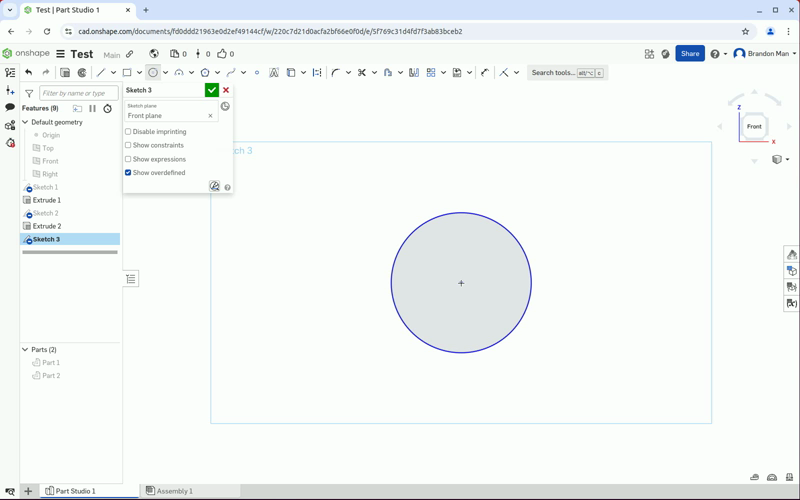
click(461, 282)
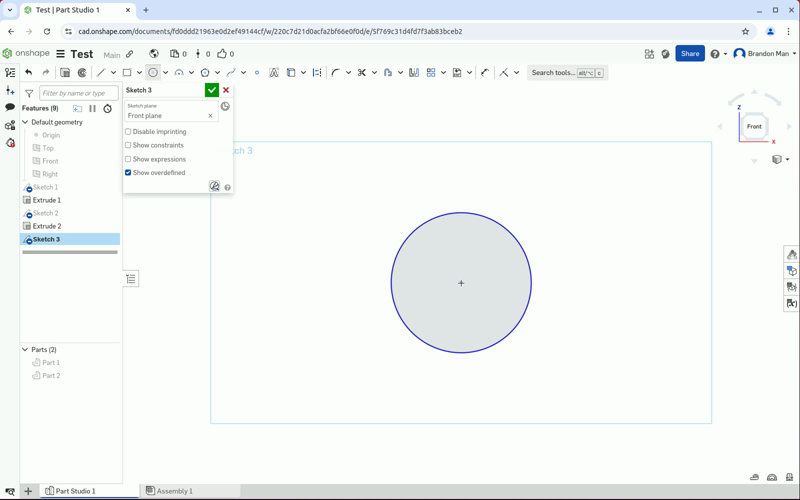
key_up(shift)
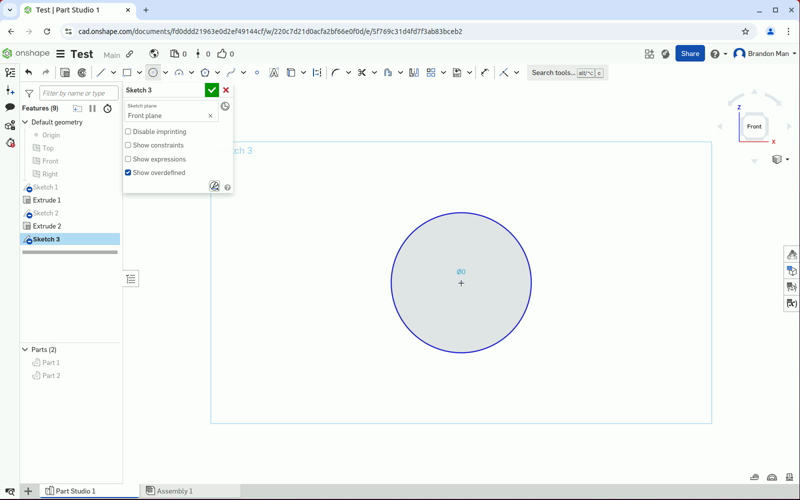
mouse_move(507, 282)
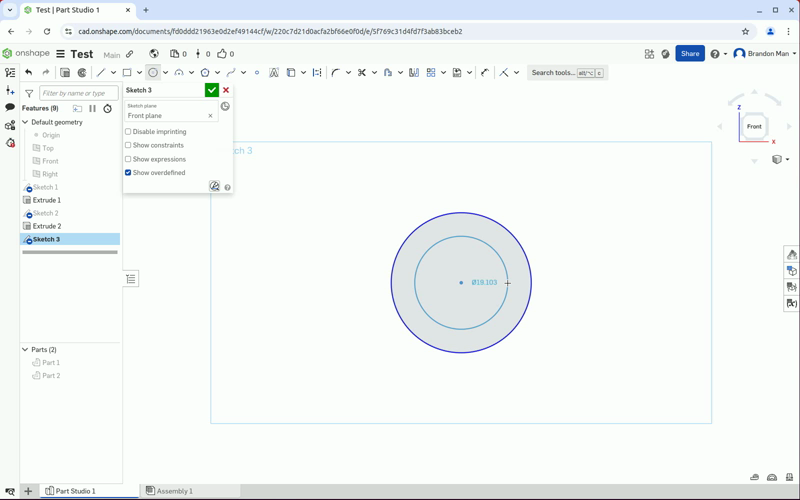
click(507, 282)
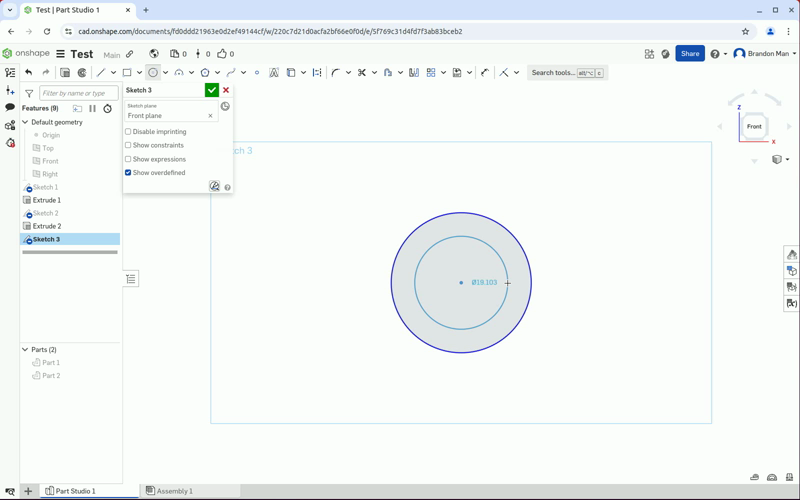
key(esc)
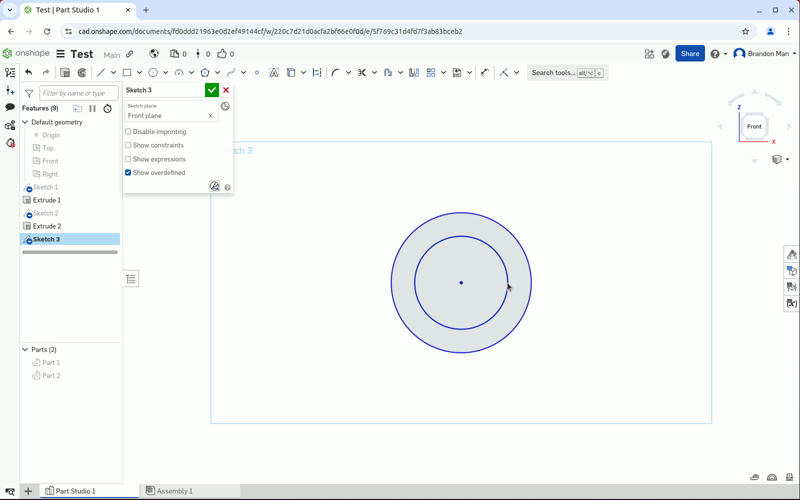
mouse_move(443, 333)
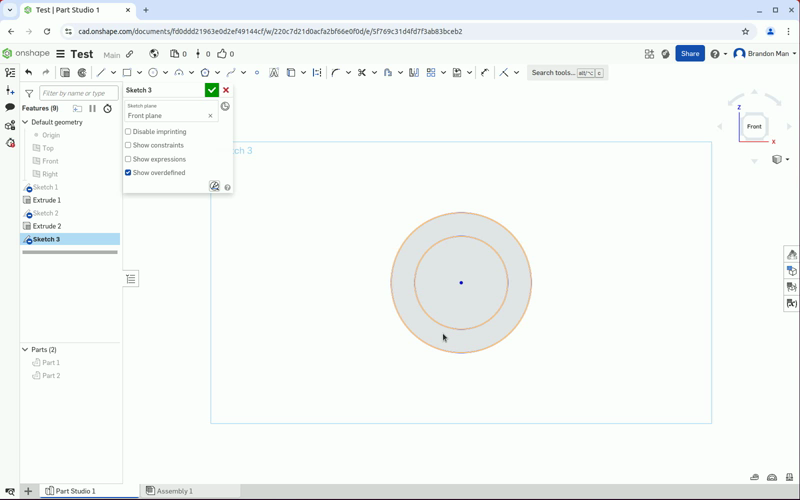
click(443, 333)
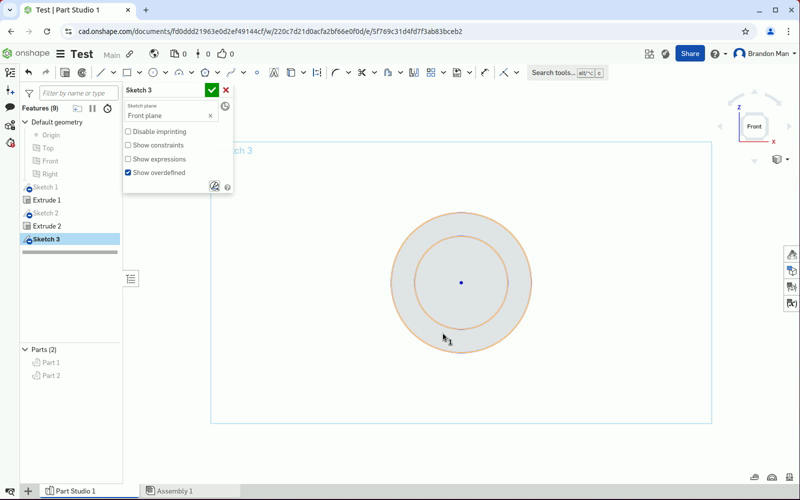
mouse_move(73, 352)
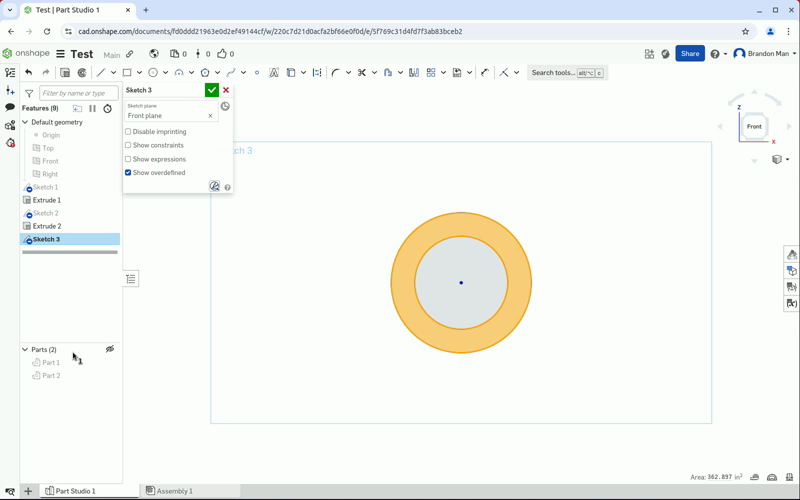
key(shift+y)
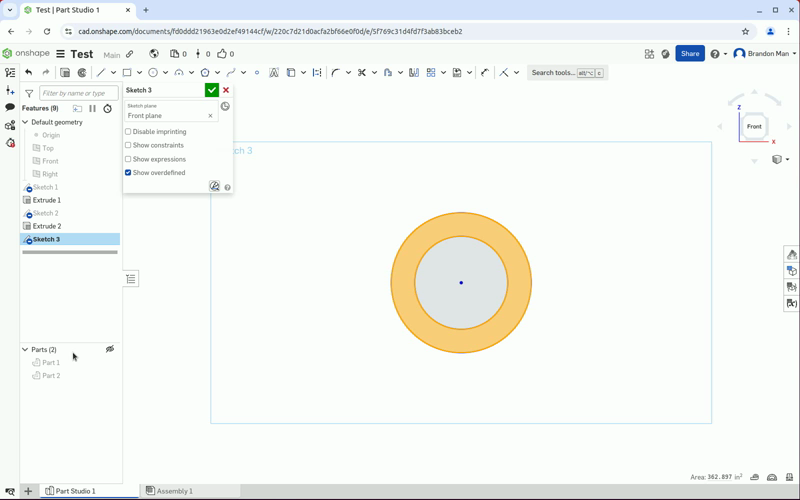
key(shift+e)
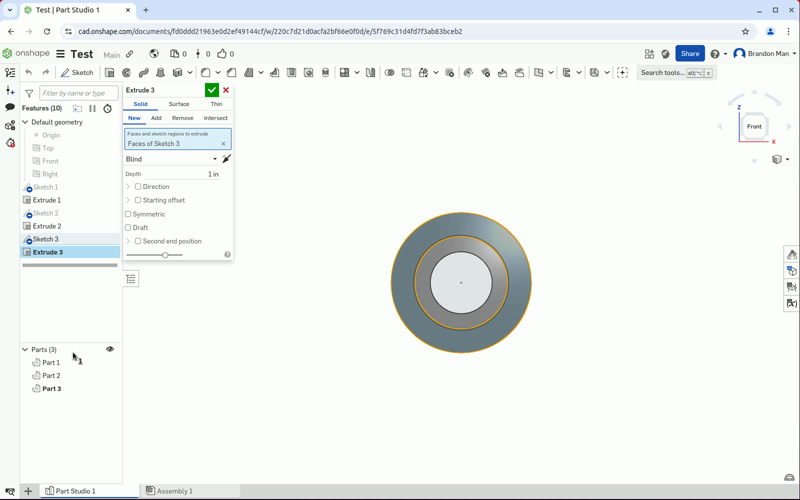
mouse_move(143, 106)
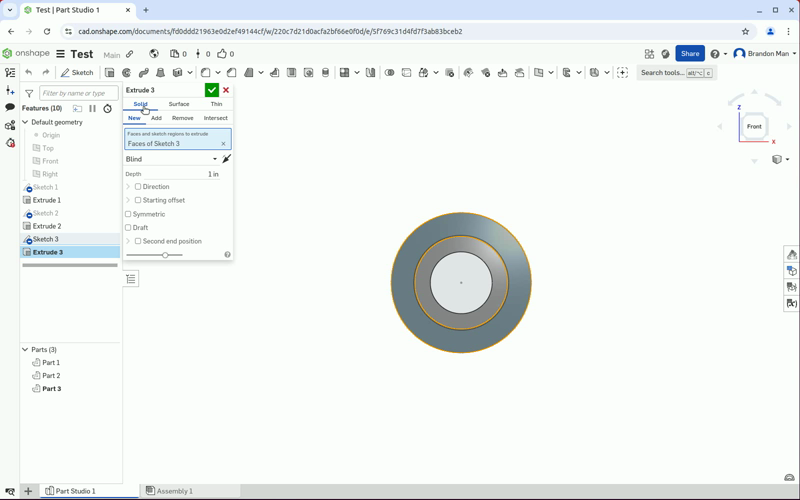
click(143, 106)
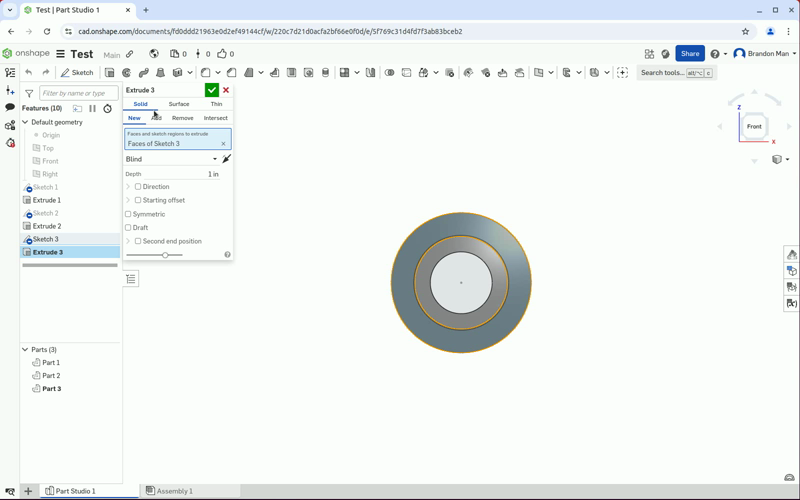
mouse_move(186, 120)
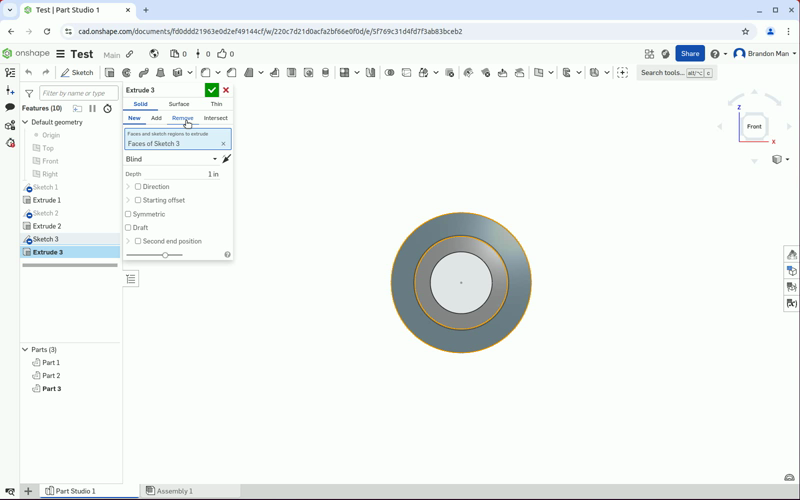
click(186, 120)
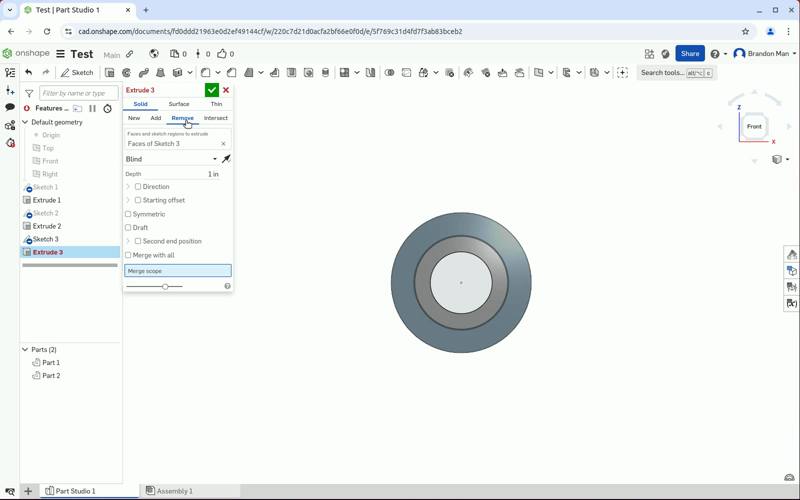
key(tab, 4)
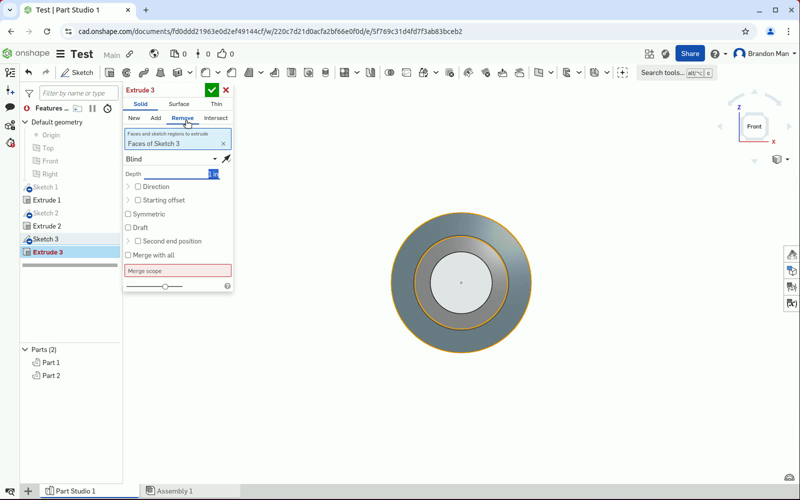
text(-12.036)
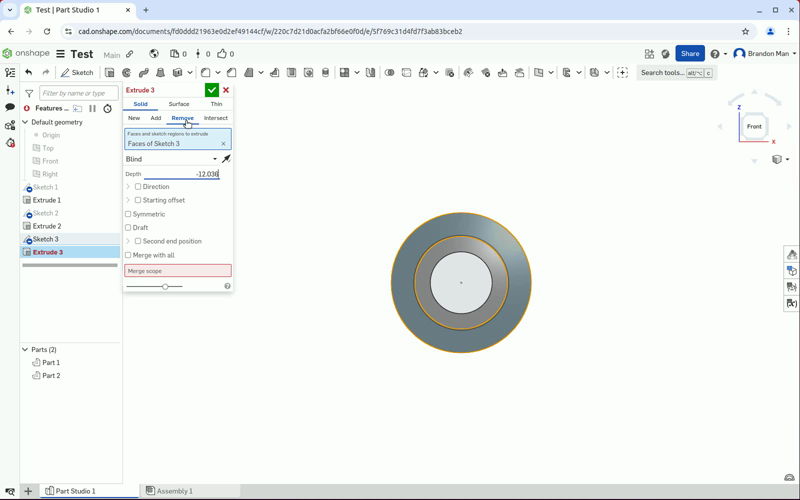
key(tab, 3)
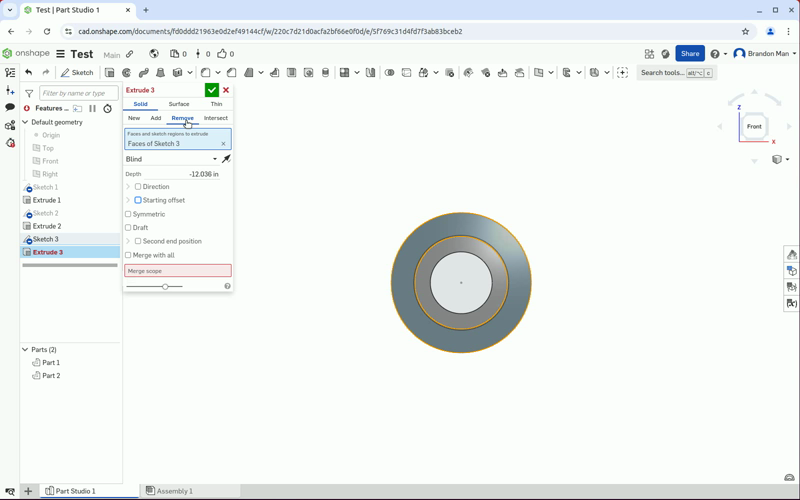
key(tab, 2)
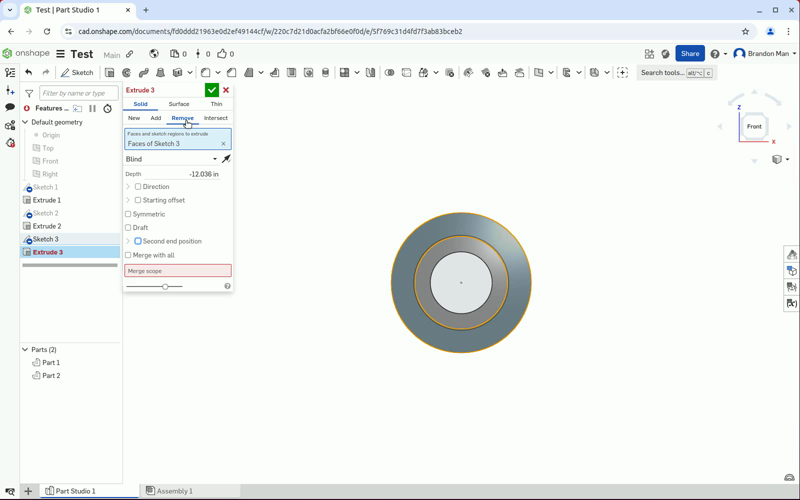
key(space)
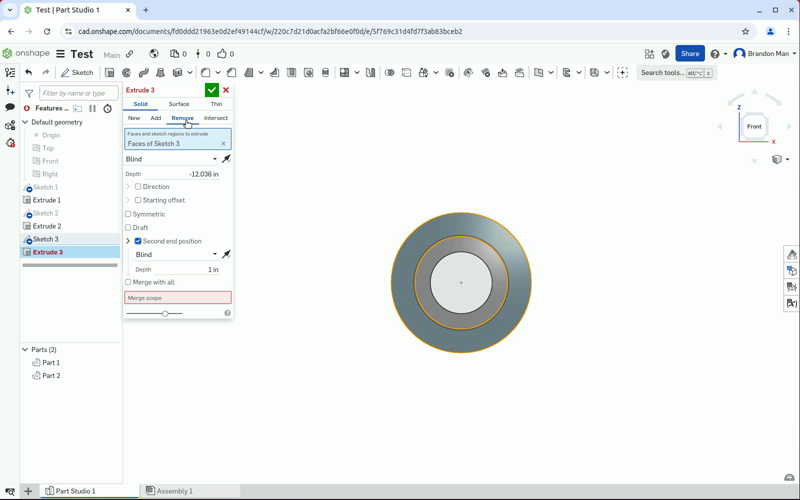
key(tab, 3)
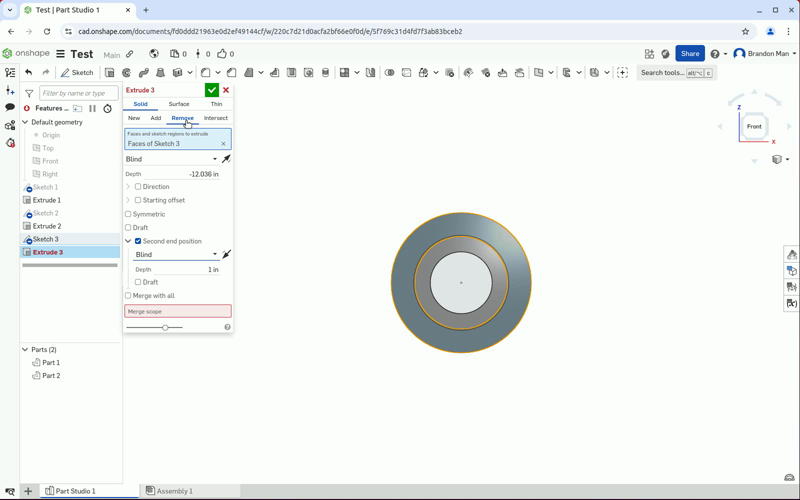
text(1.685)
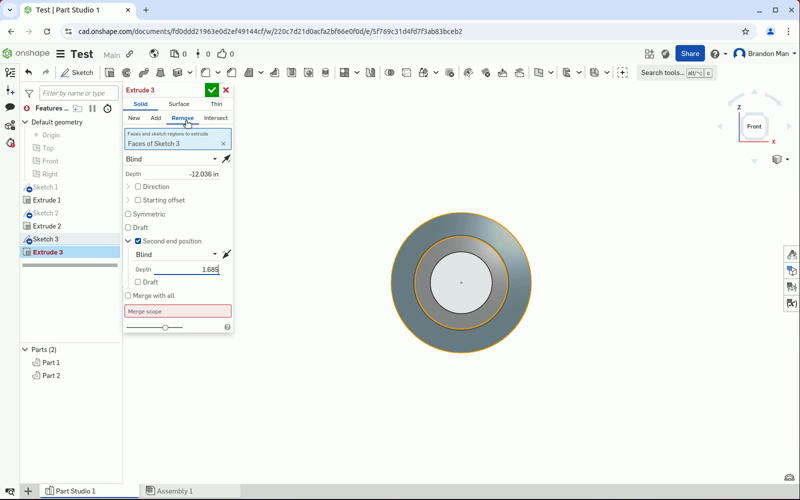
key(tab, 2)
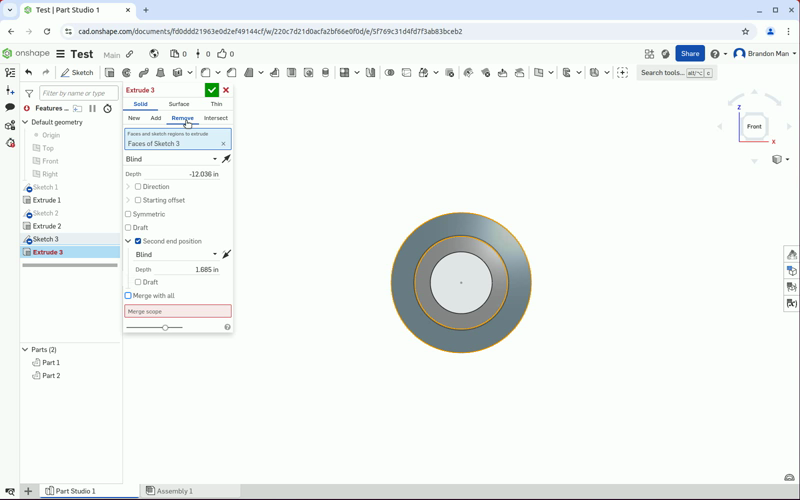
key(space)
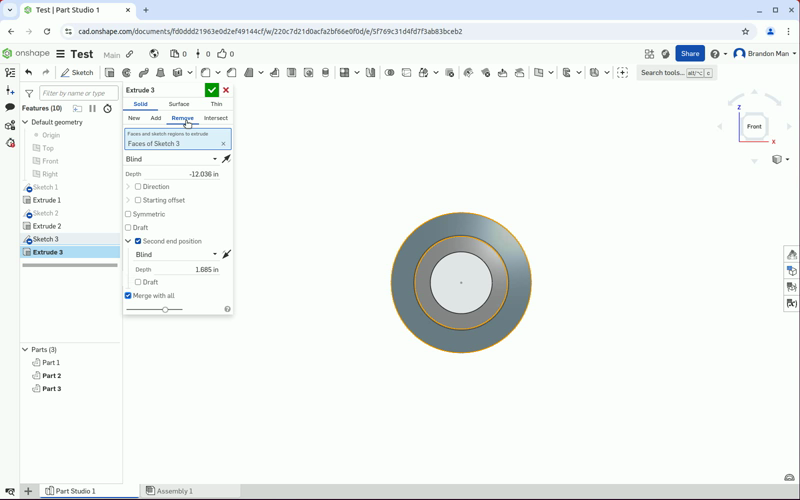
key(enter)
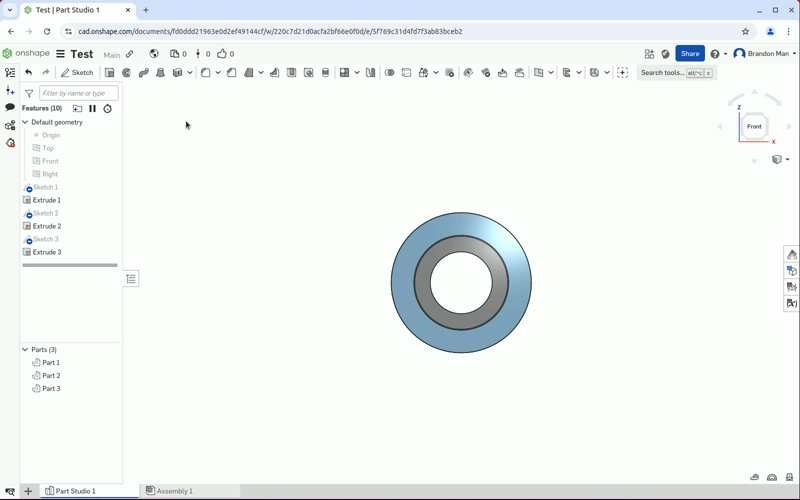
key(shift+h)
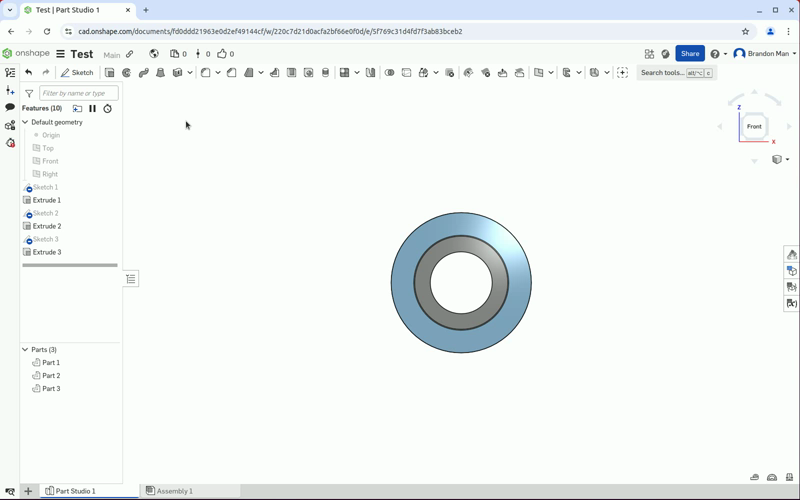
key(shift+h)
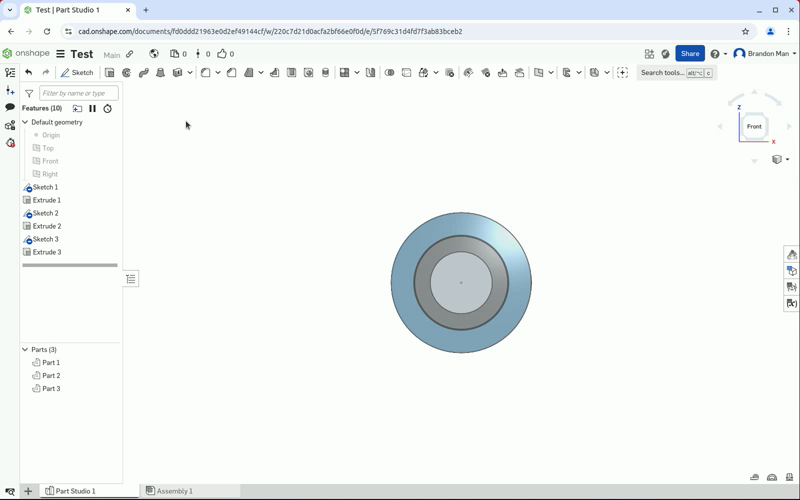
key(shift+7)
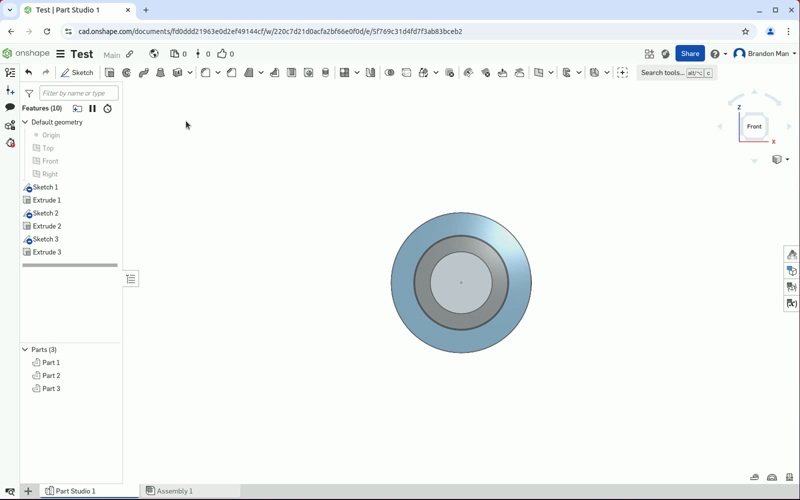
key(left, 2)
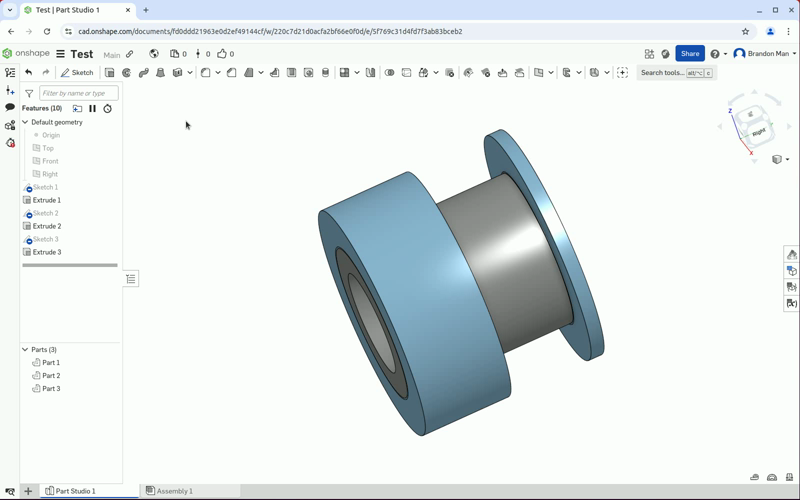
key(down, 2)
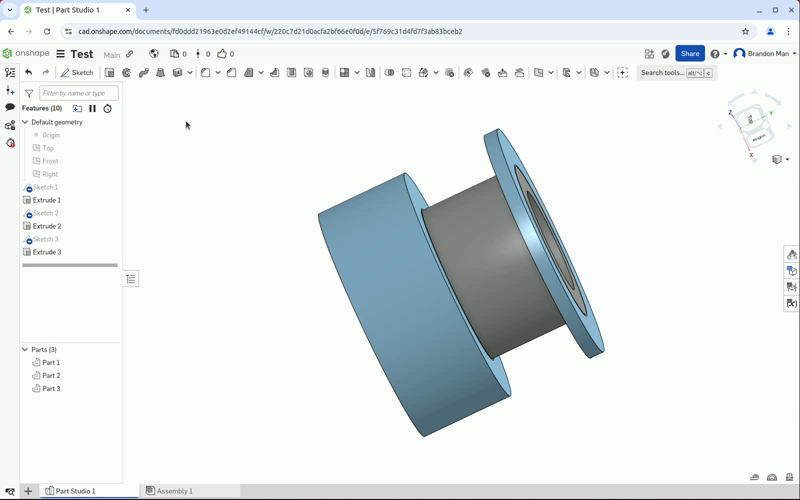
key(up, 2)
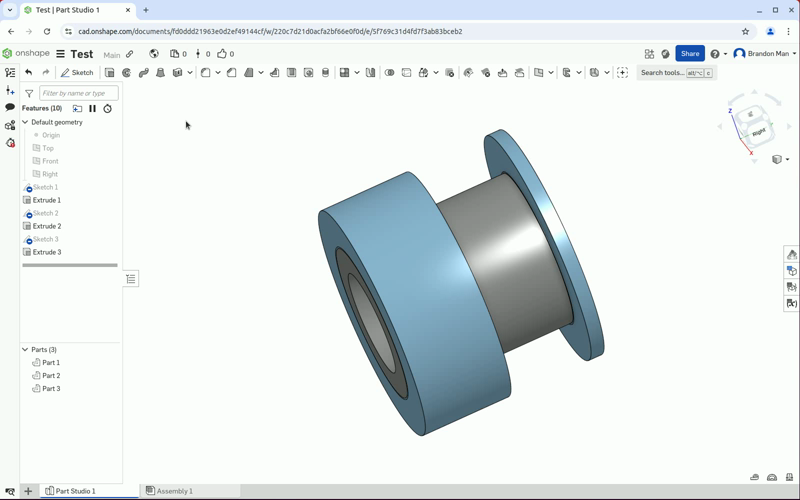
key(right, 2)
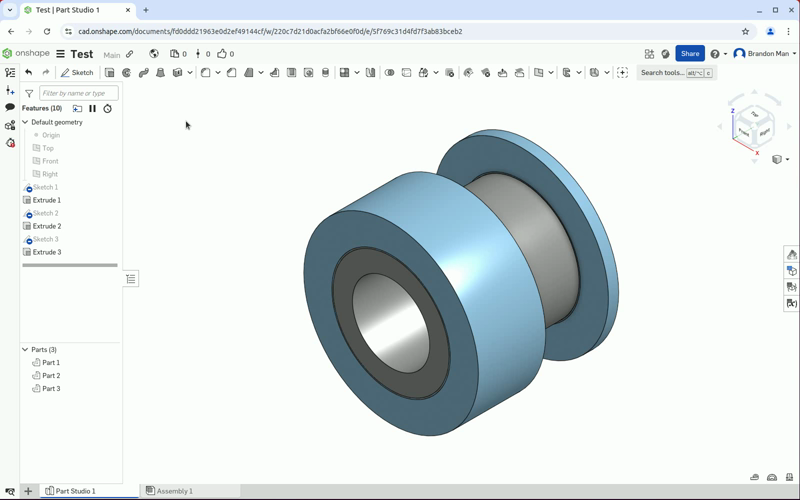
mouse_move(73, 189)
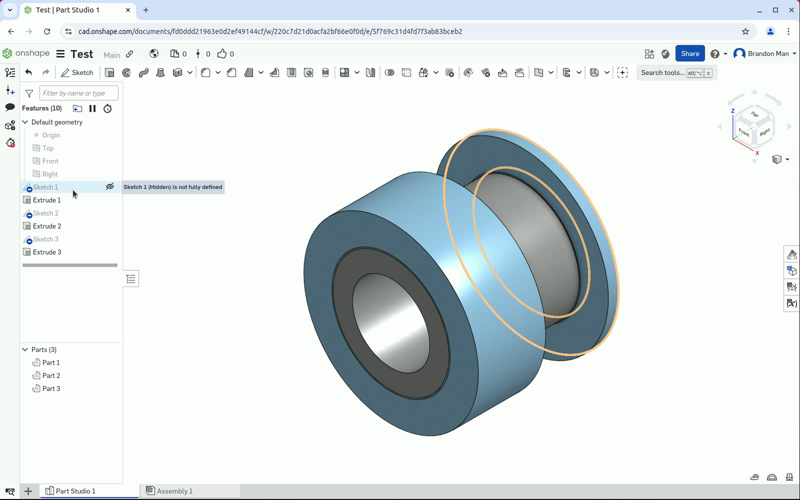
click(73, 189)